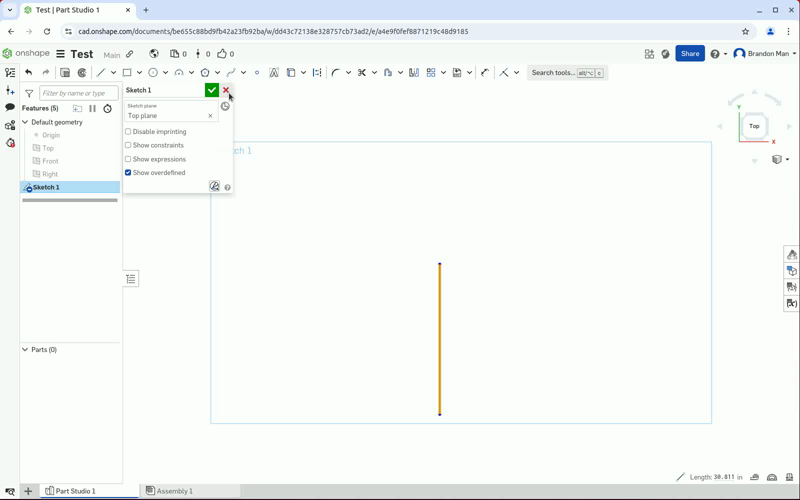
key(shift+h)
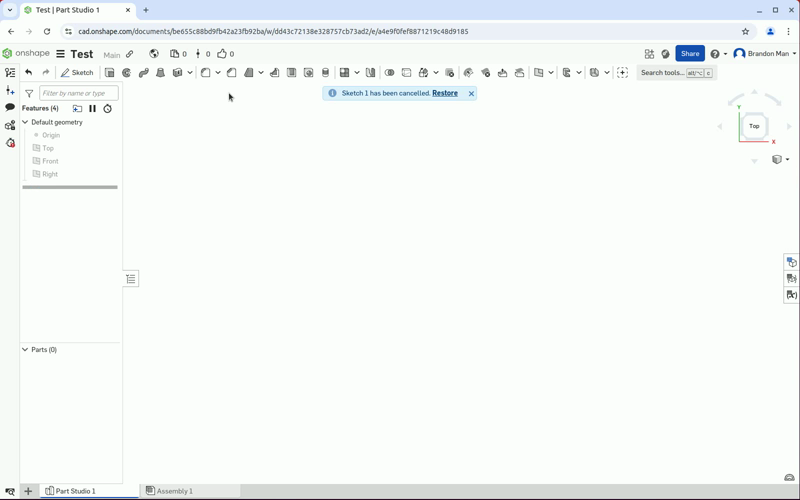
mouse_move(73, 352)
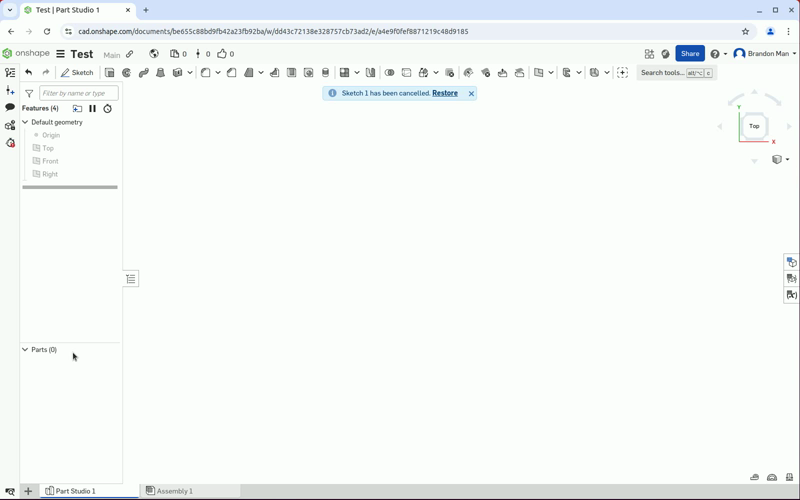
key(y)
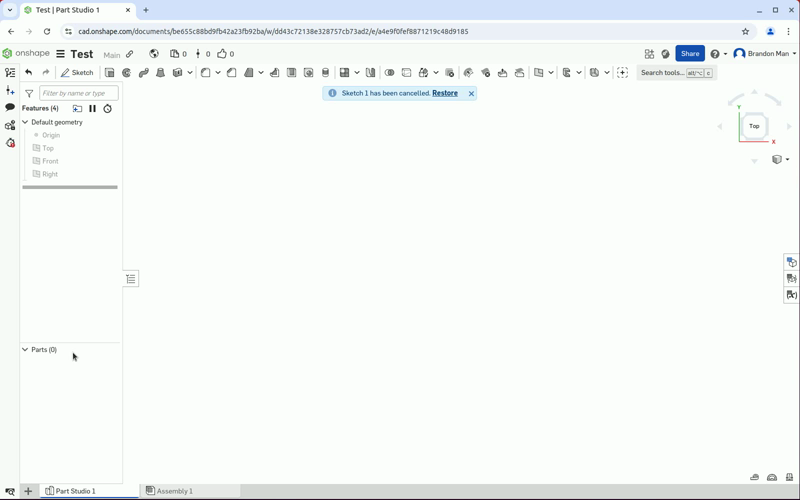
key(shift+p)
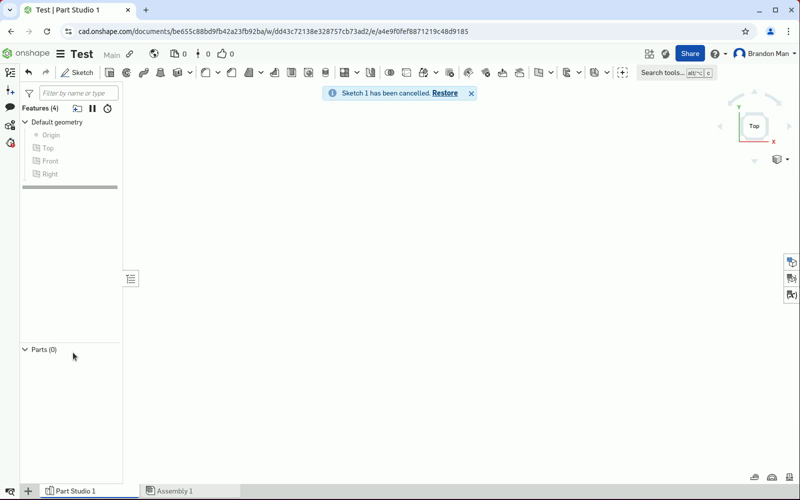
key(space)
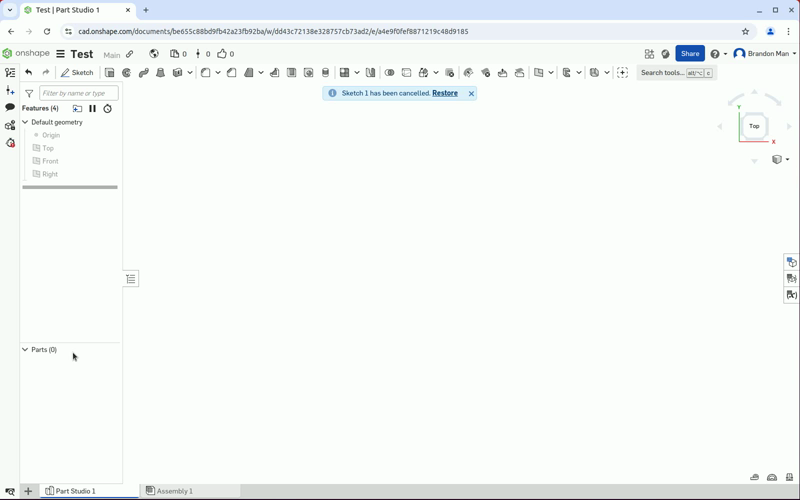
key_down(shift)
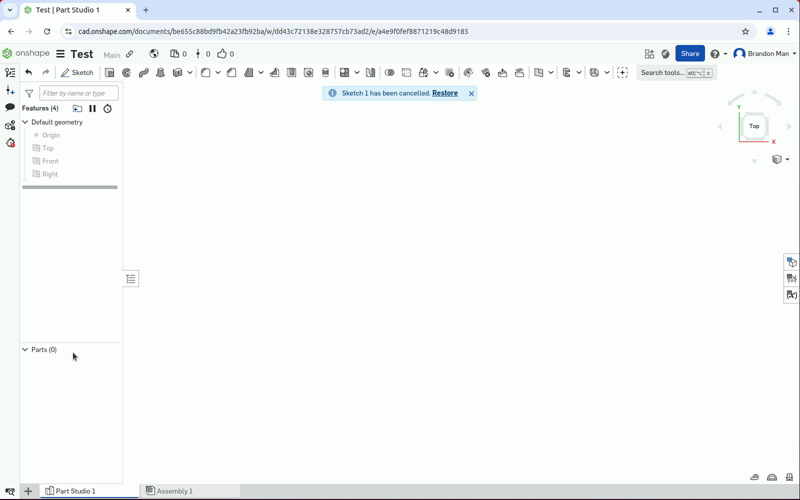
key(up)
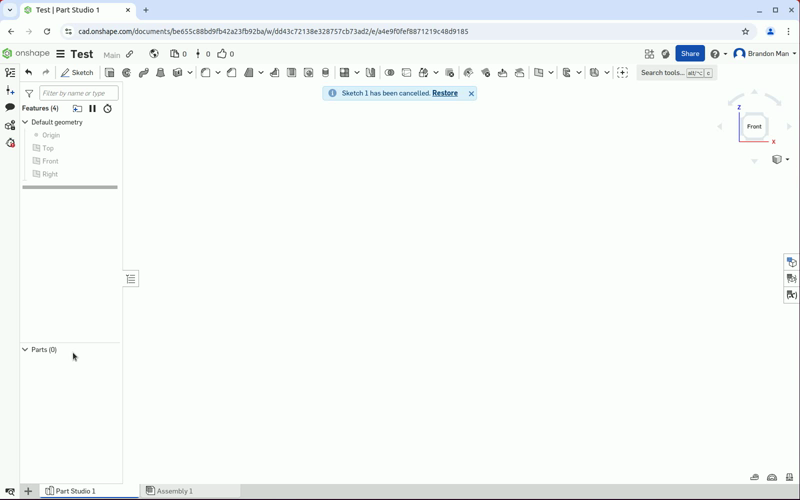
key_up(shift)
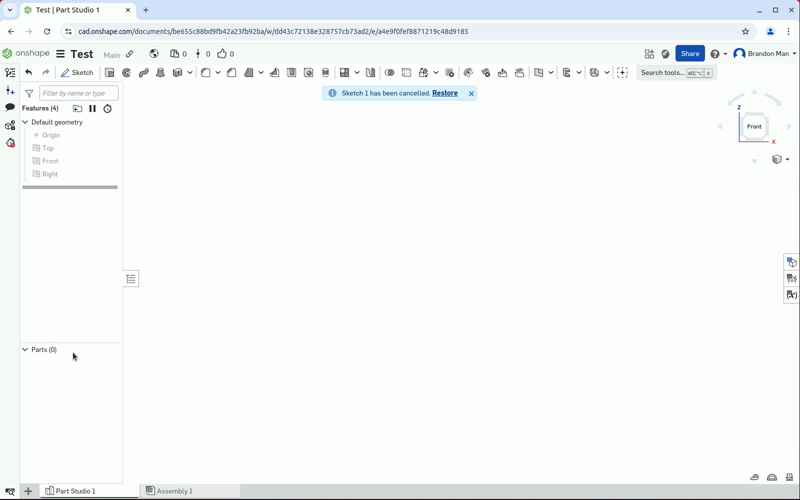
mouse_move(73, 352)
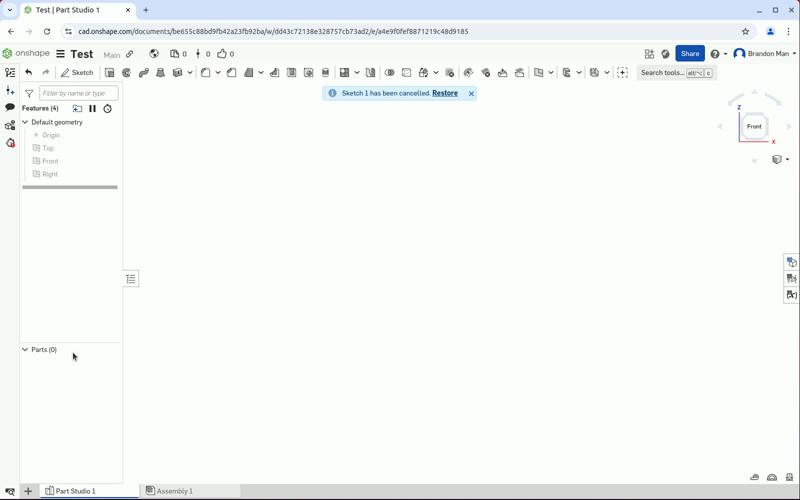
key(shift+y)
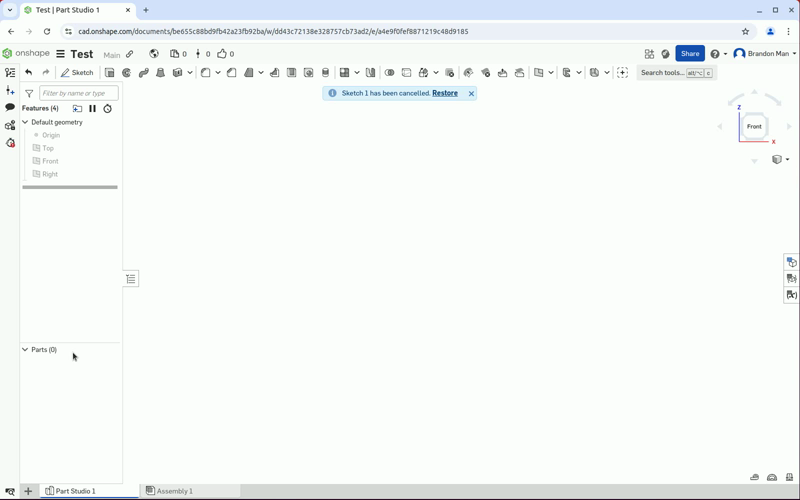
key(shift+s)
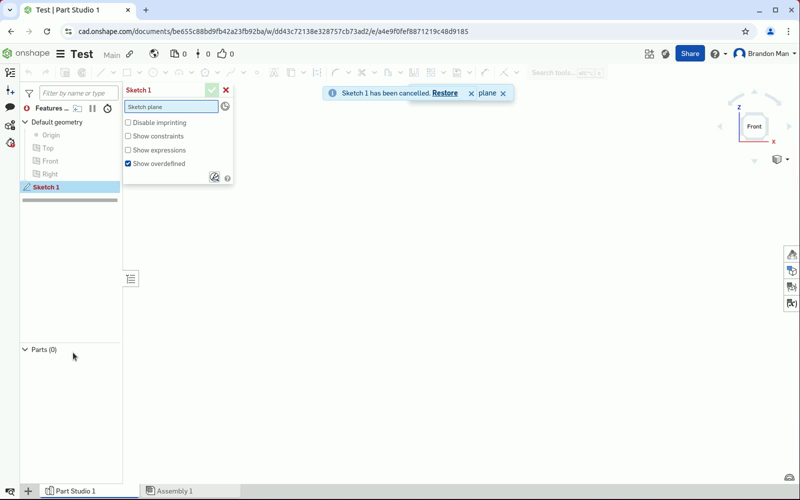
mouse_move(73, 163)
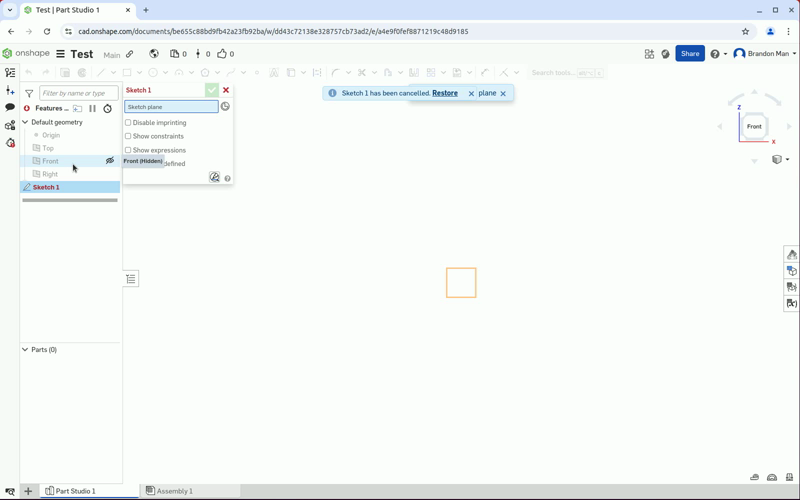
click(73, 163)
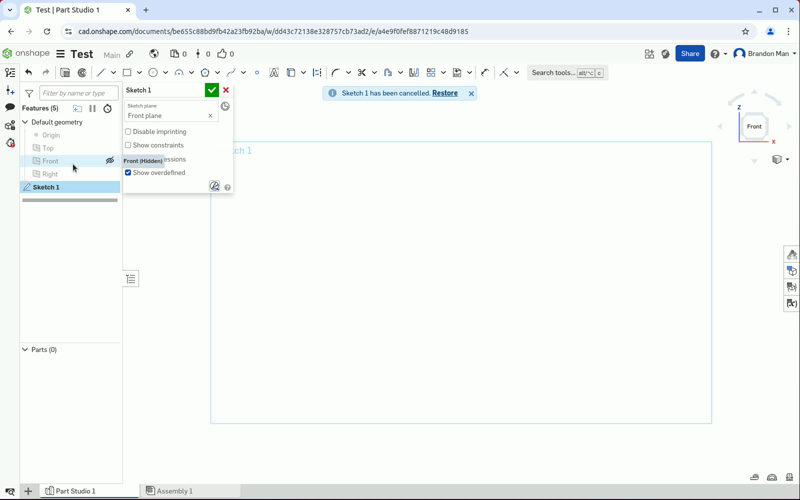
mouse_move(73, 352)
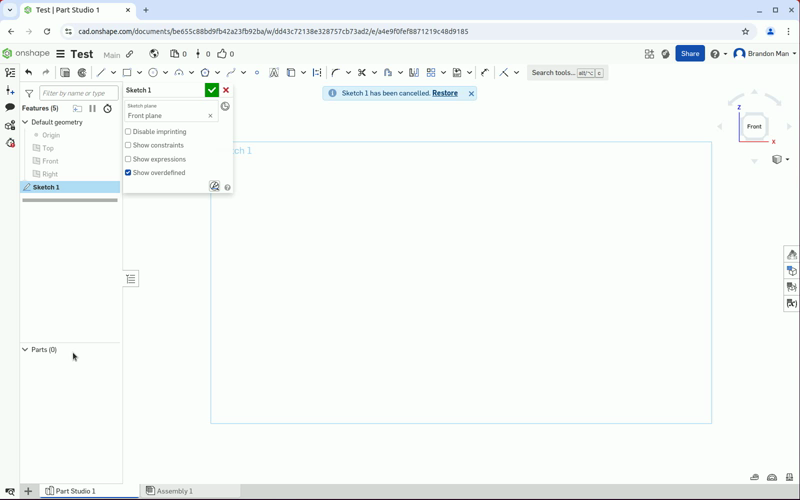
key(y)
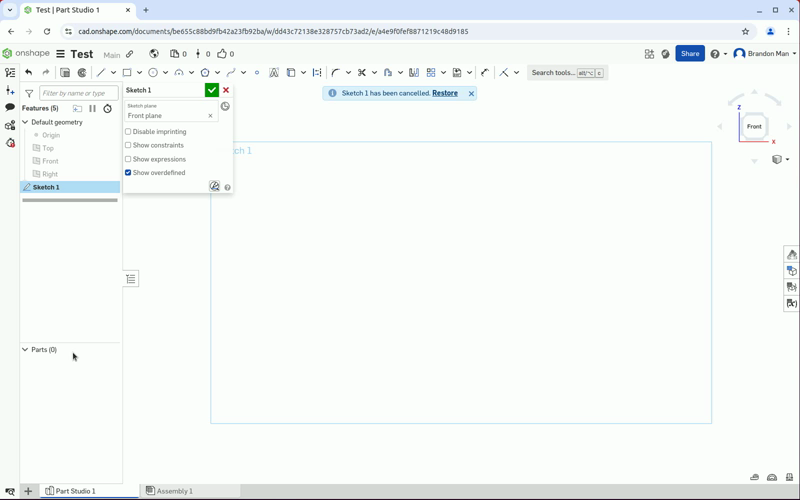
key(l)
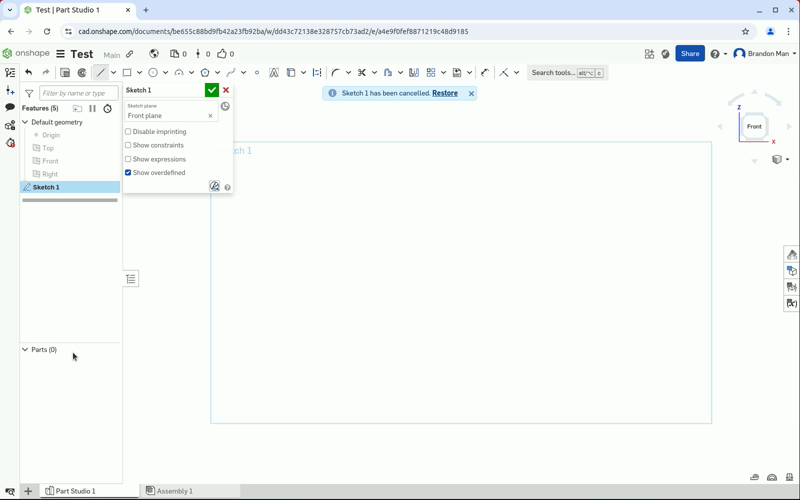
key_down(shift)
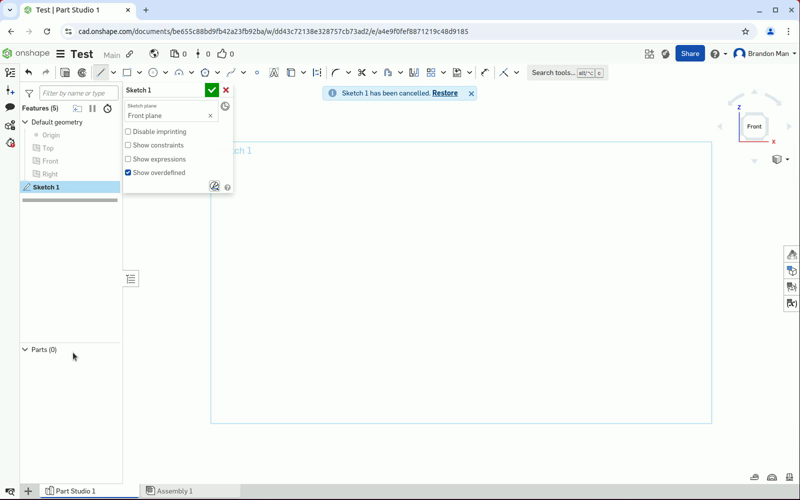
mouse_move(348, 335)
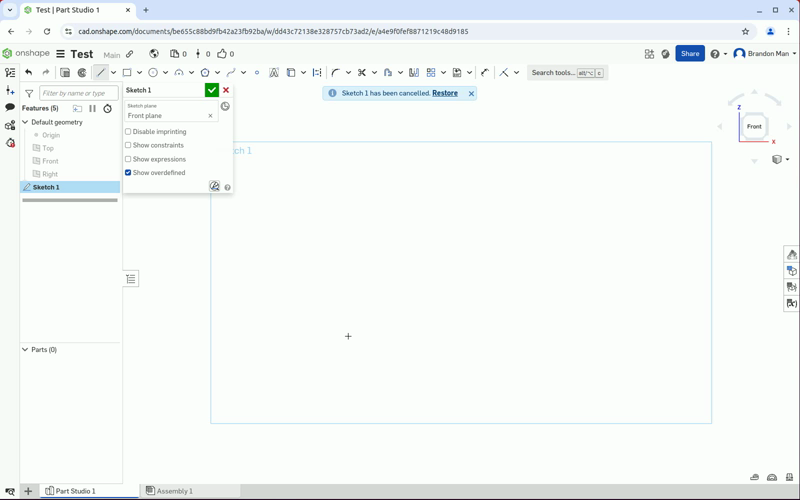
click(348, 335)
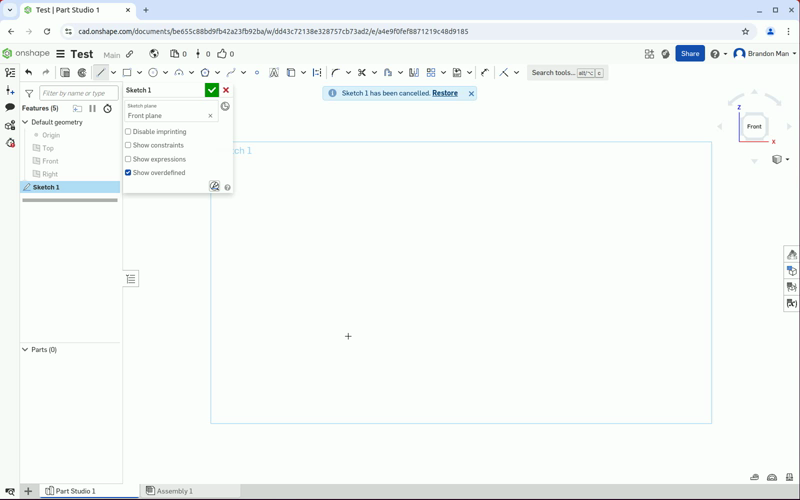
key_up(shift)
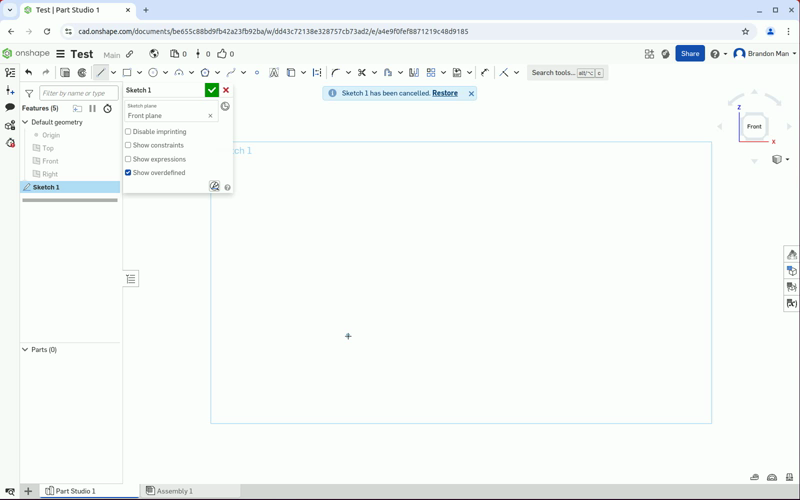
key_down(shift)
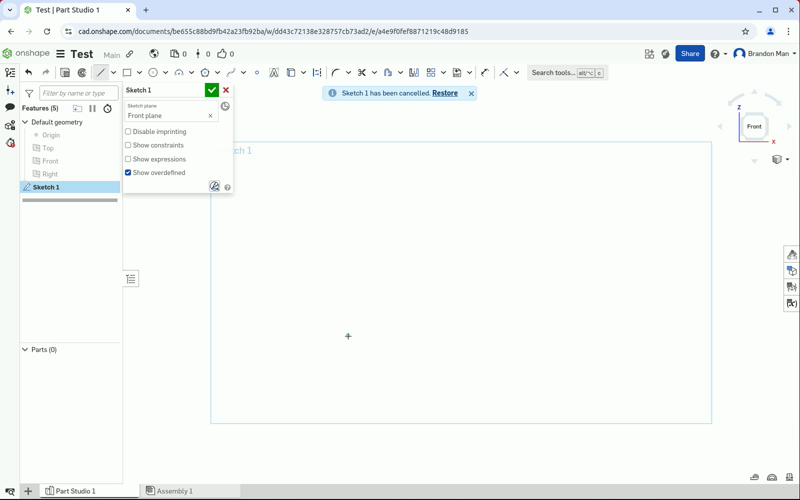
mouse_move(492, 246)
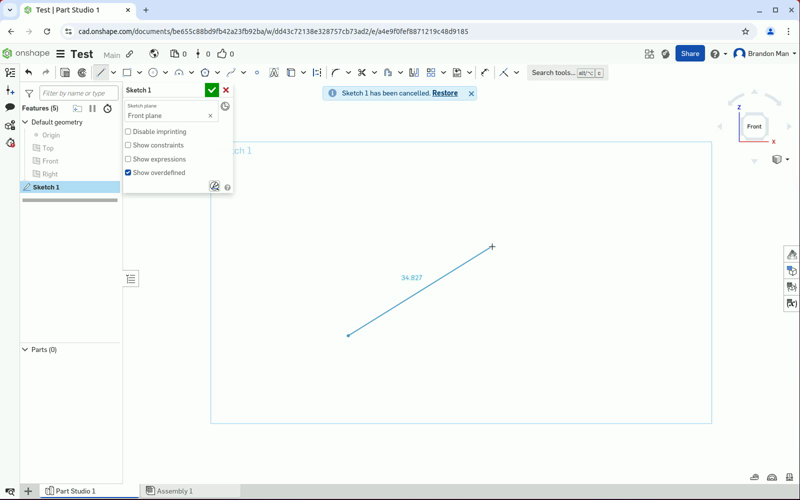
click(492, 246)
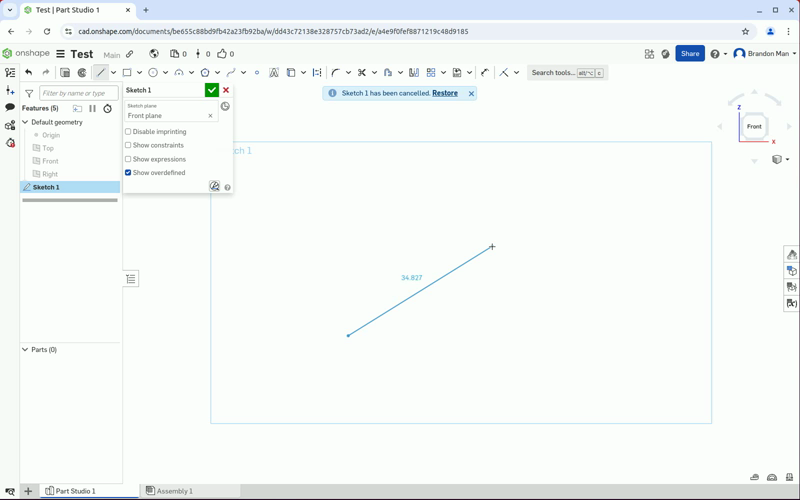
key_up(shift)
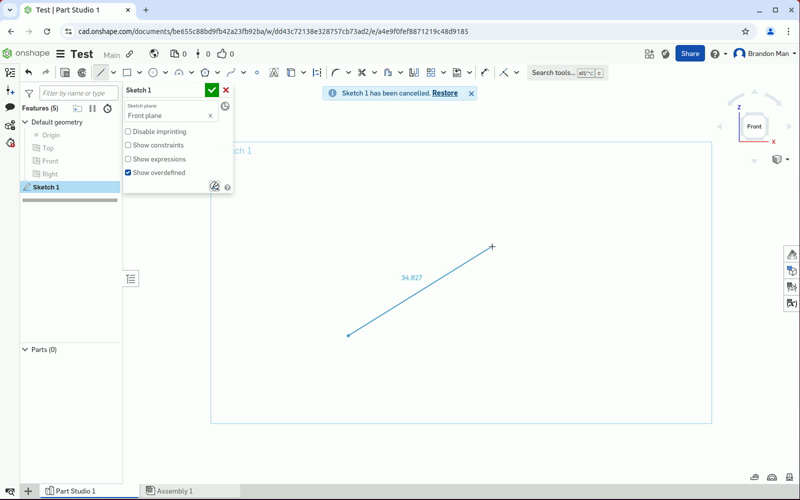
key_down(shift)
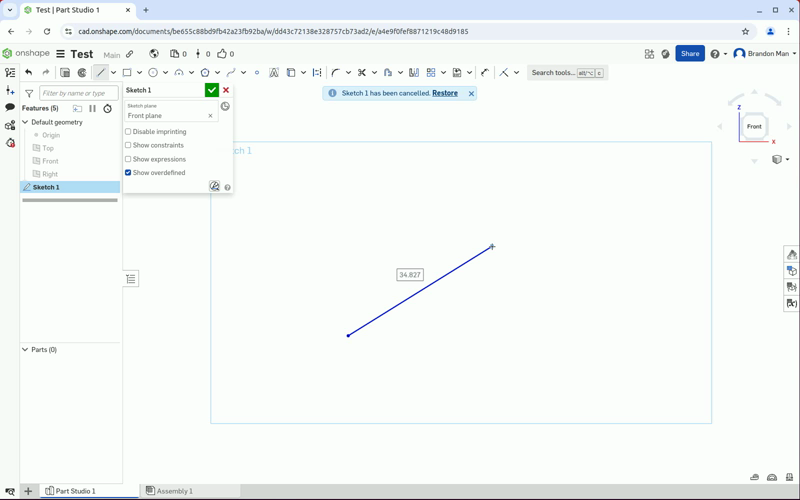
mouse_move(522, 246)
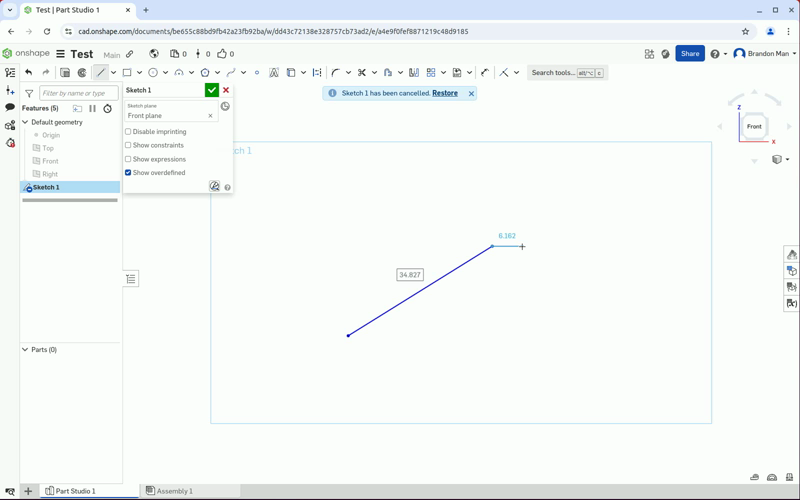
mouse_move(492, 204)
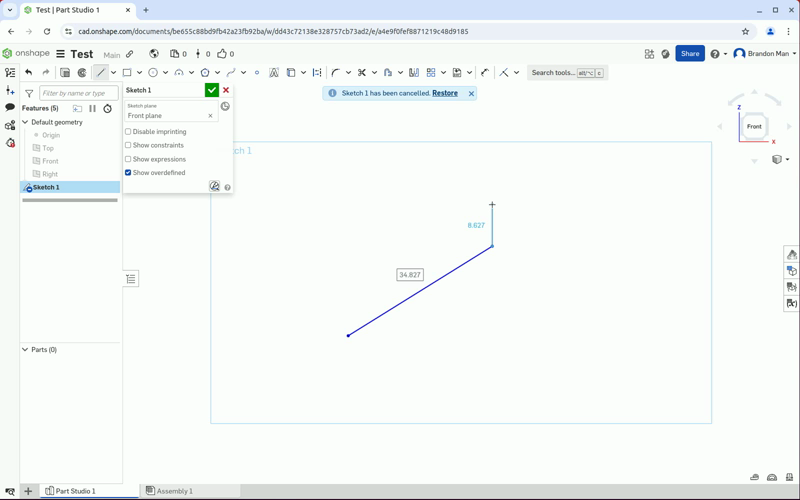
click(492, 204)
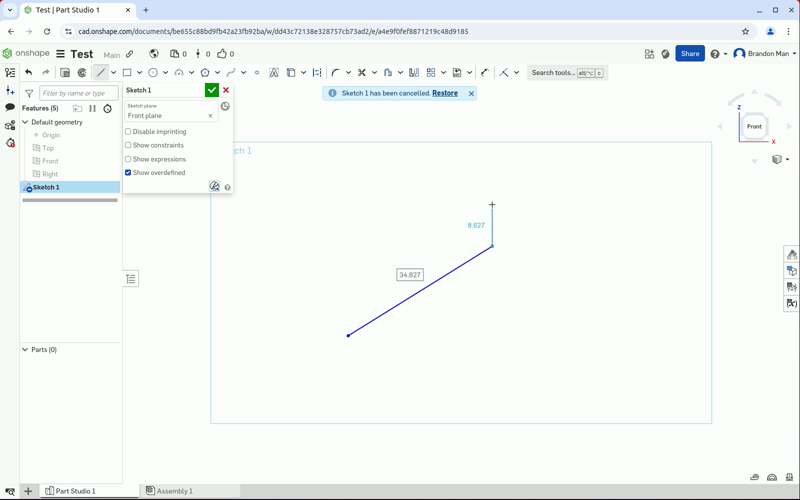
key_up(shift)
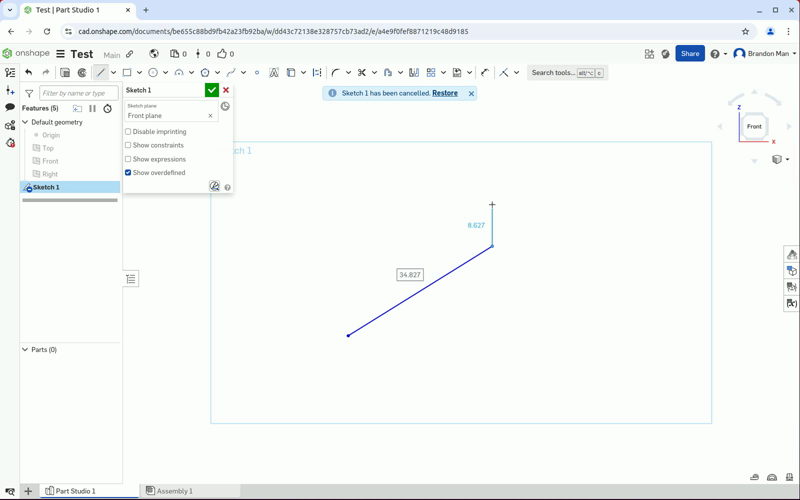
key_down(shift)
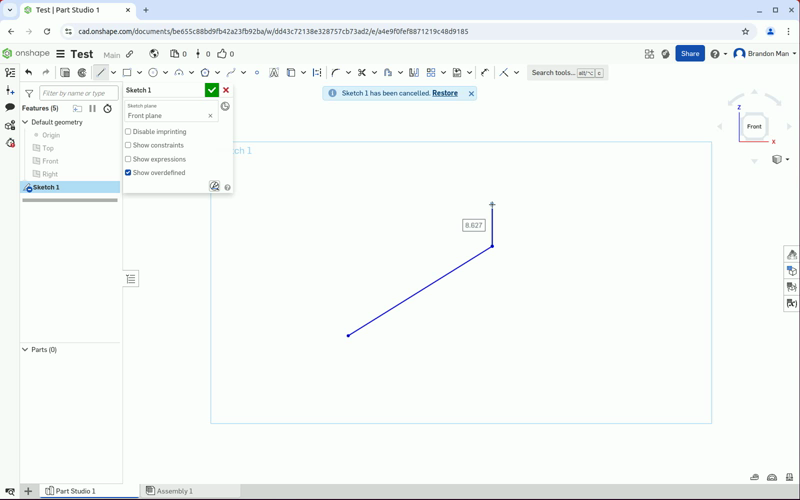
mouse_move(348, 204)
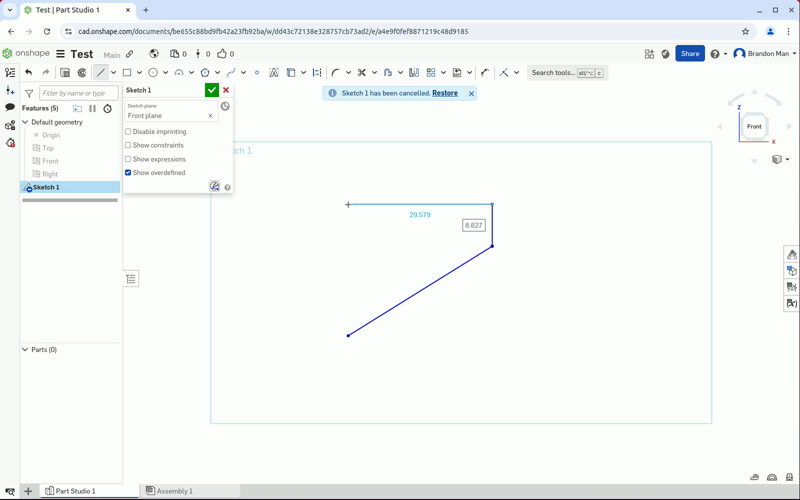
click(348, 204)
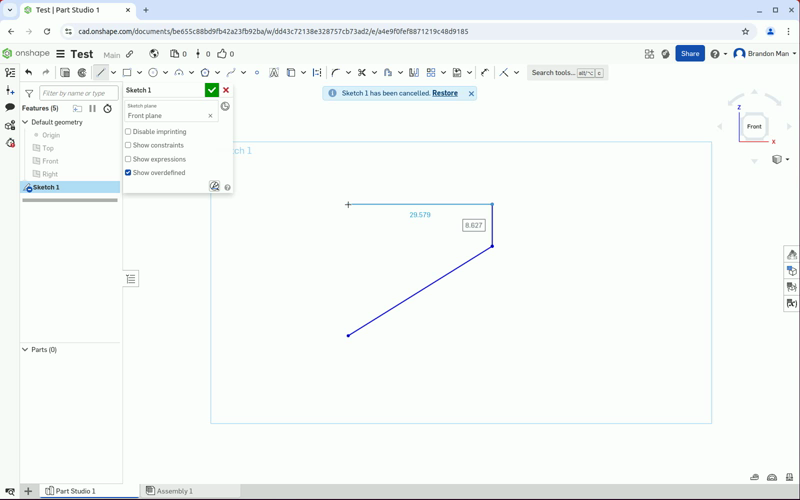
key_up(shift)
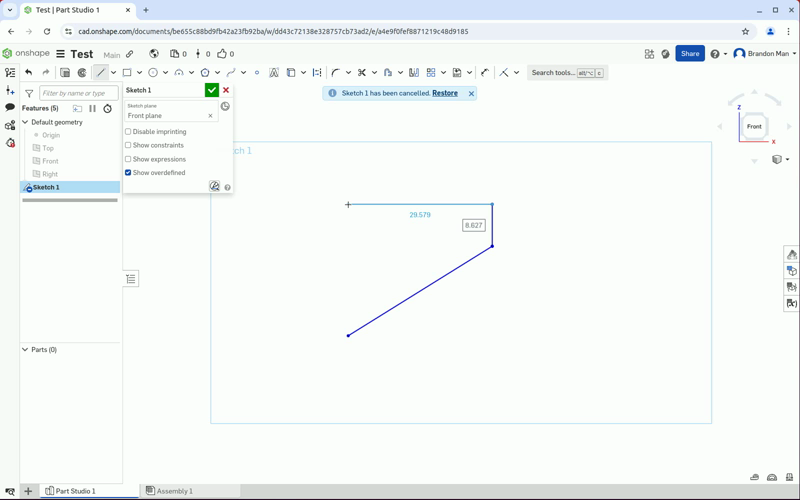
key_down(shift)
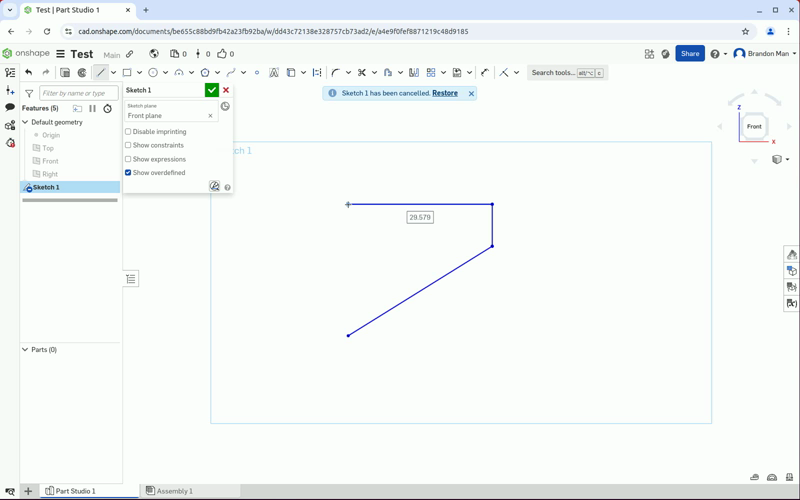
mouse_move(348, 335)
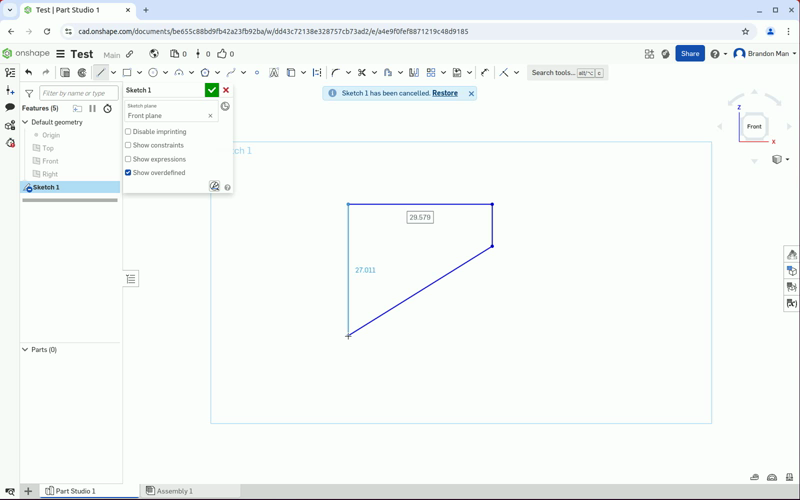
key_up(shift)
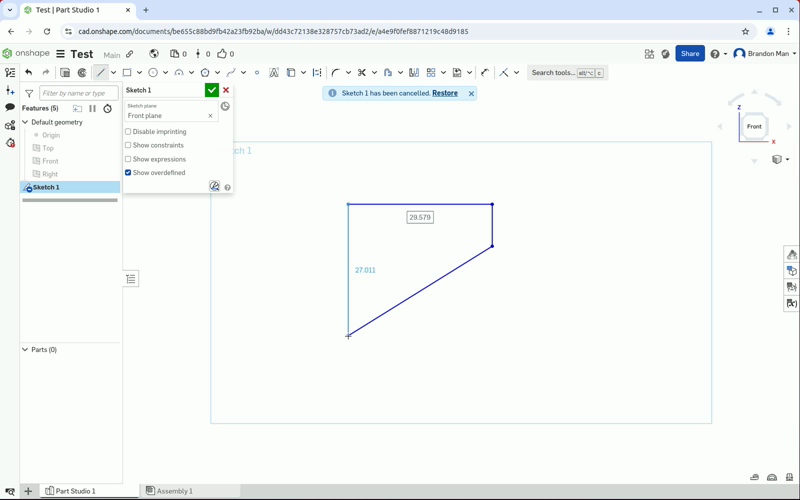
click(348, 335)
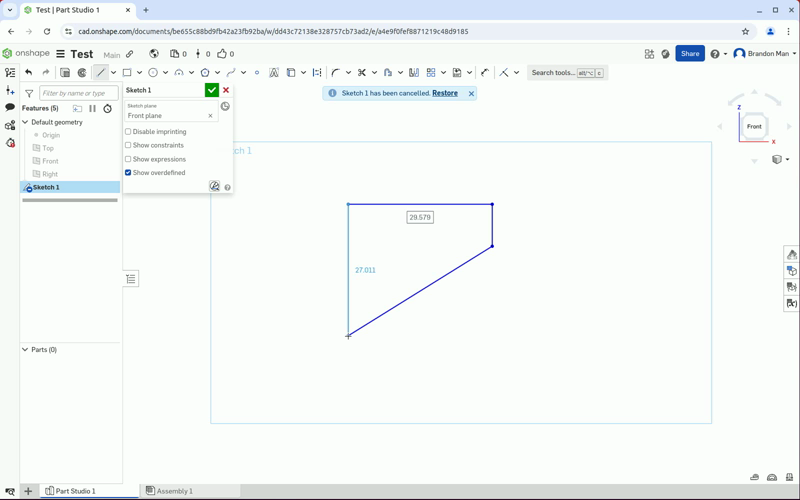
key(esc)
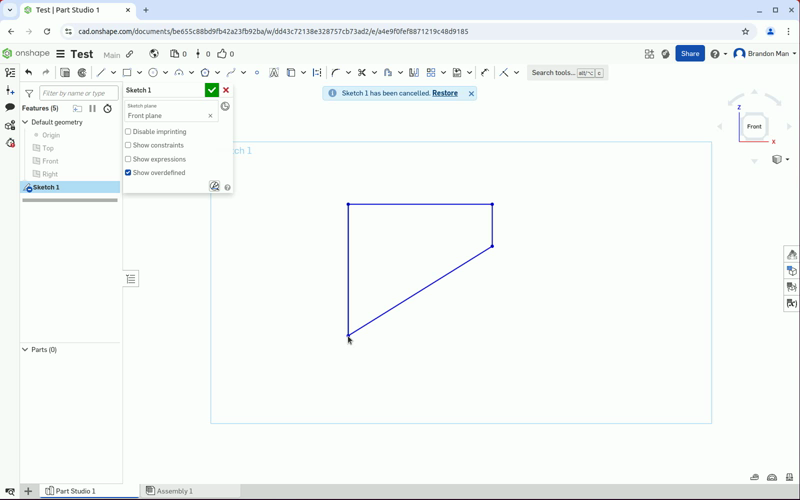
mouse_move(456, 227)
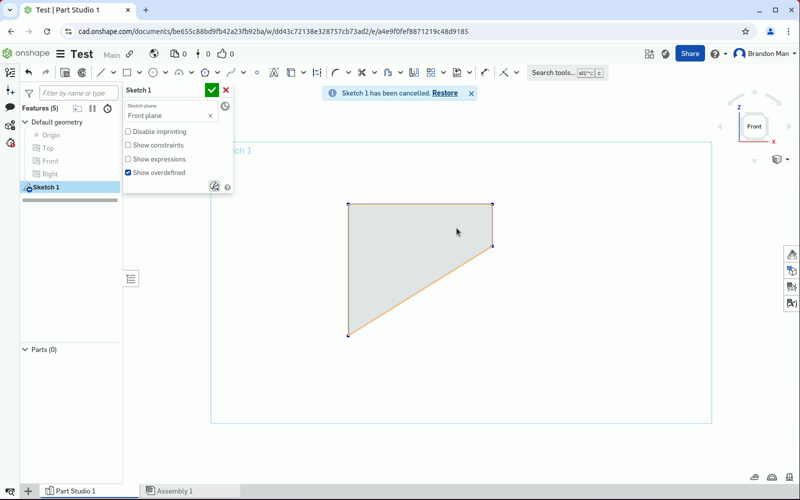
click(456, 227)
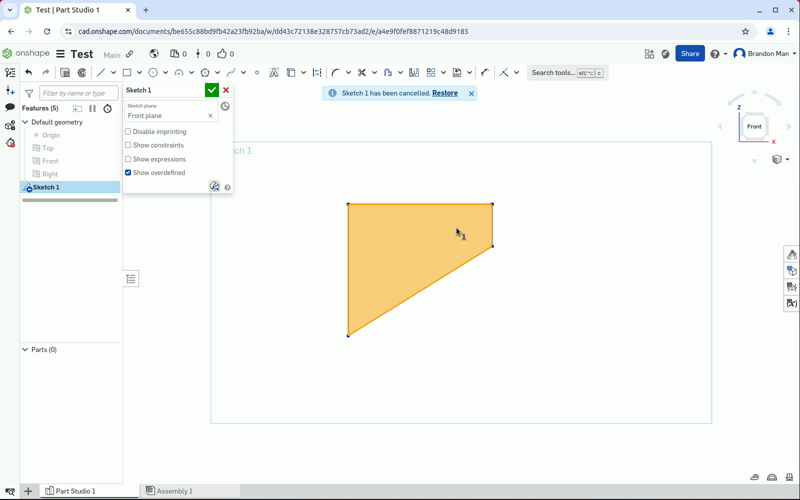
mouse_move(73, 352)
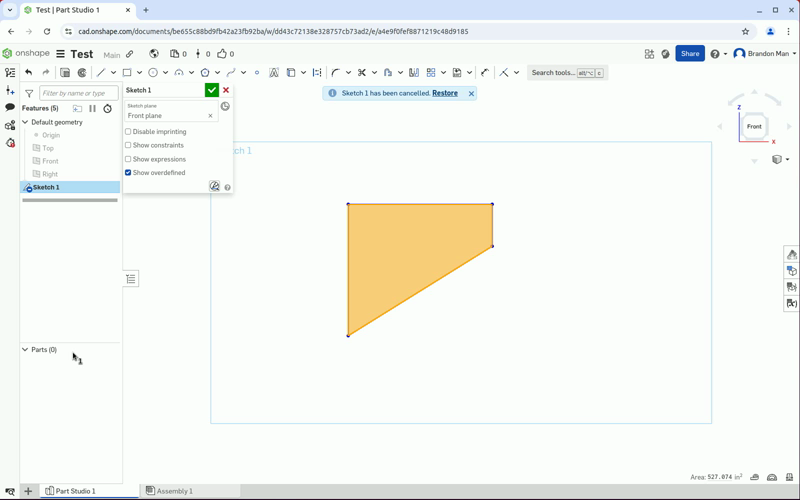
key(shift+y)
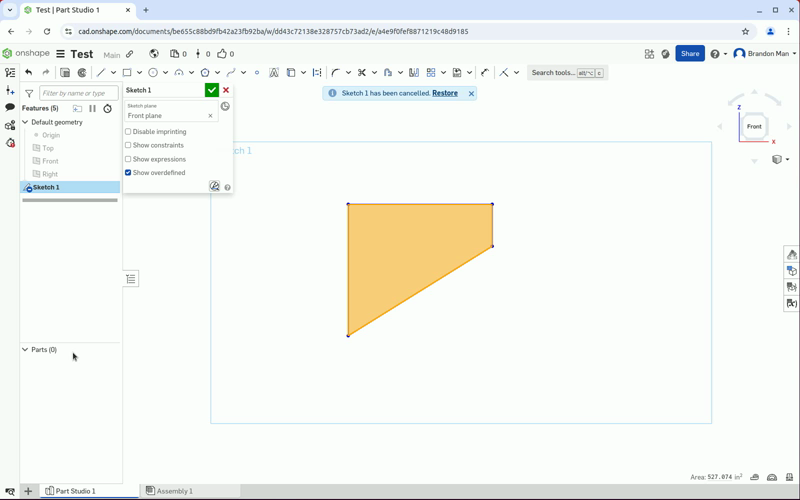
key(shift+e)
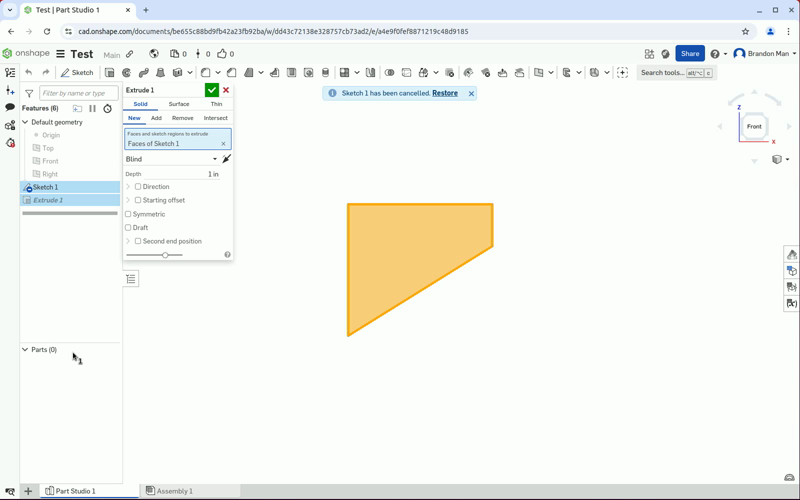
mouse_move(143, 106)
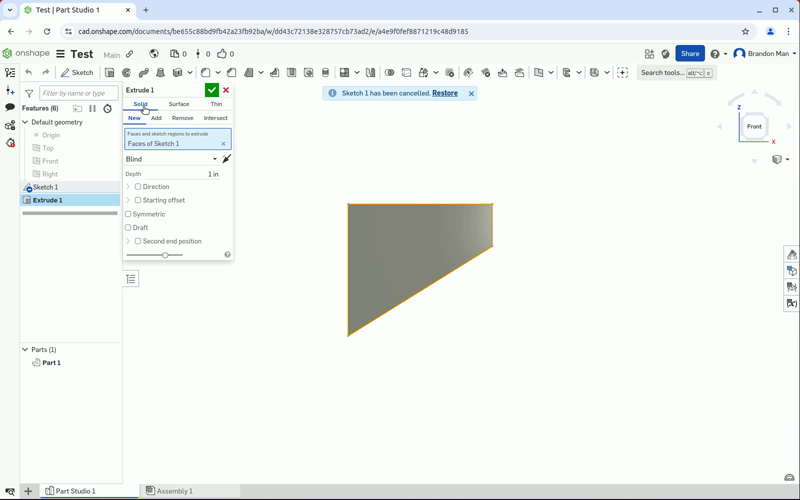
click(143, 106)
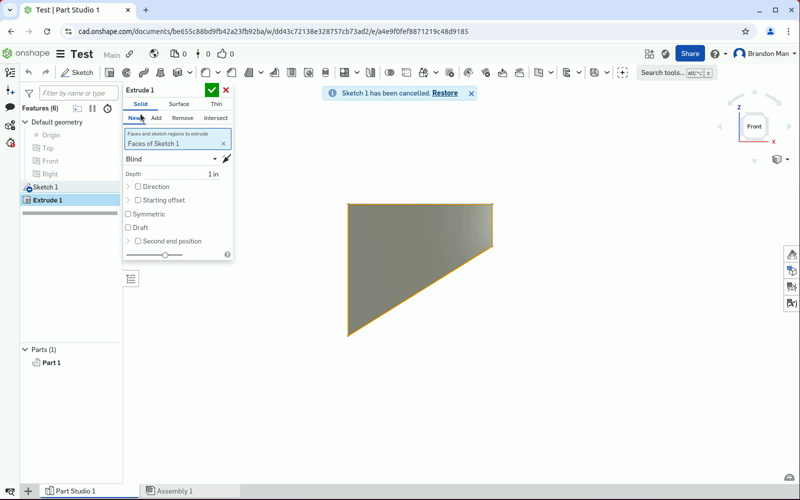
mouse_move(137, 120)
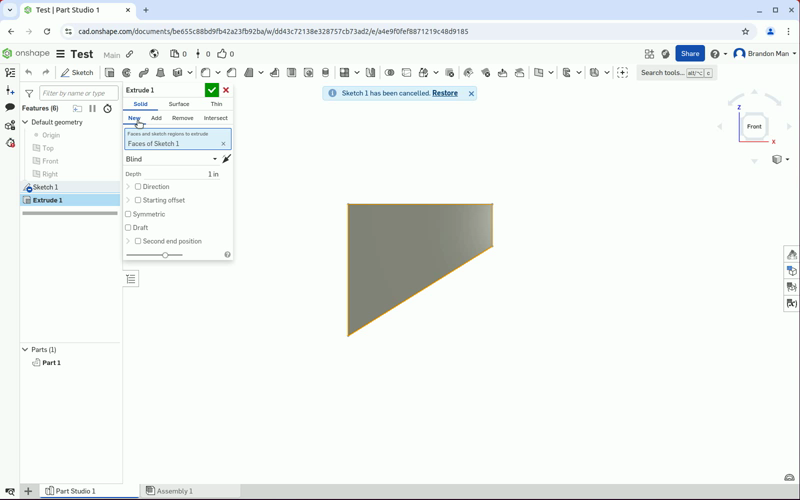
click(137, 120)
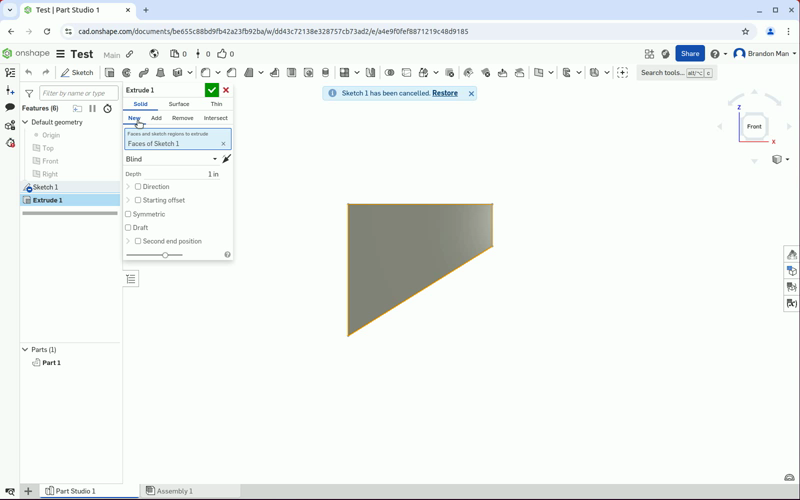
key(tab, 4)
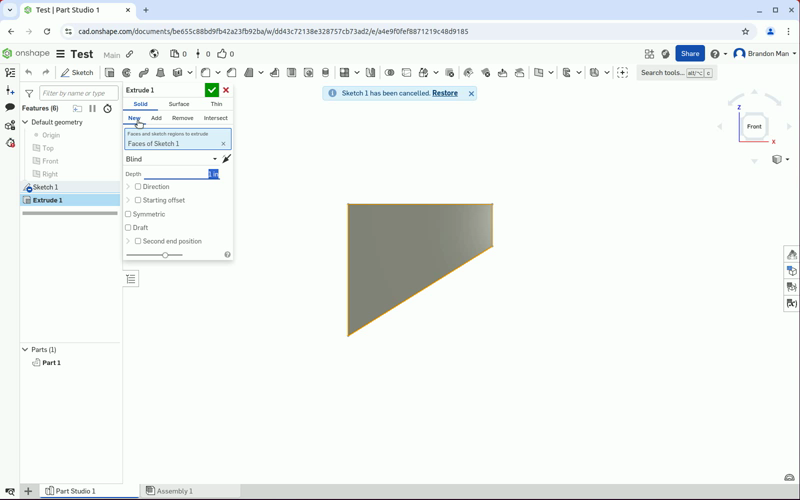
text(5.536)
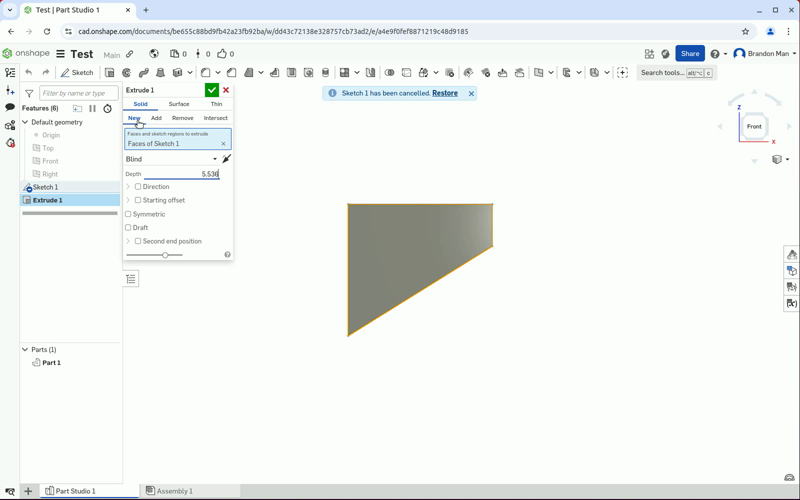
key(enter)
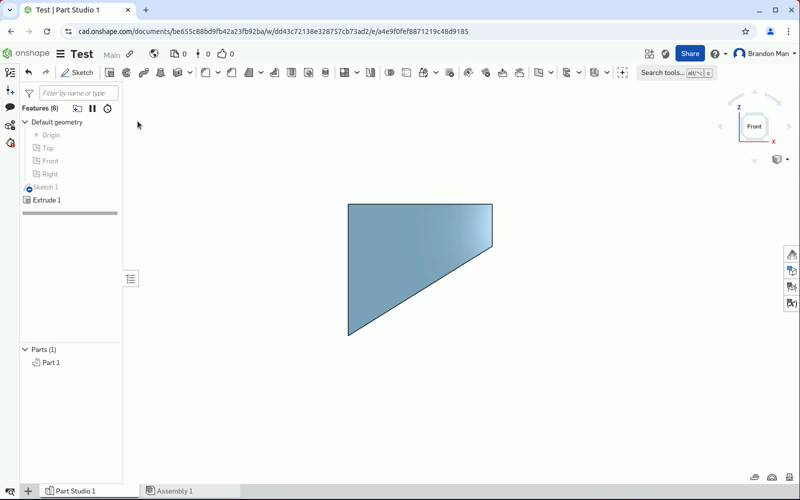
key(shift+h)
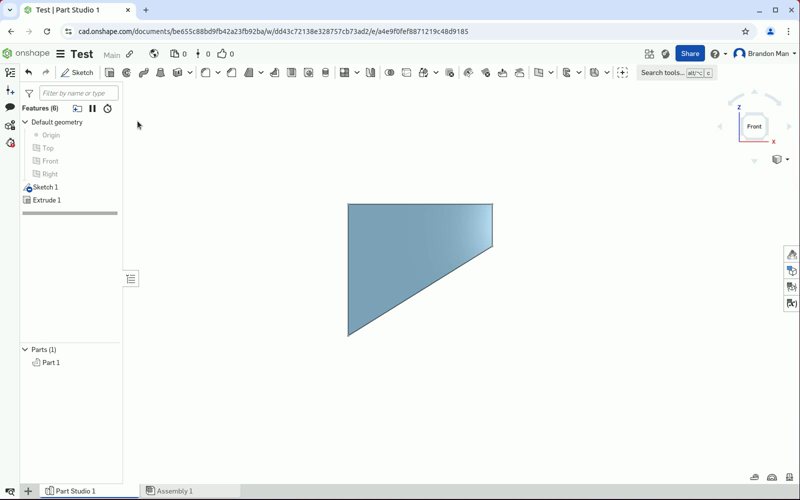
key(shift+h)
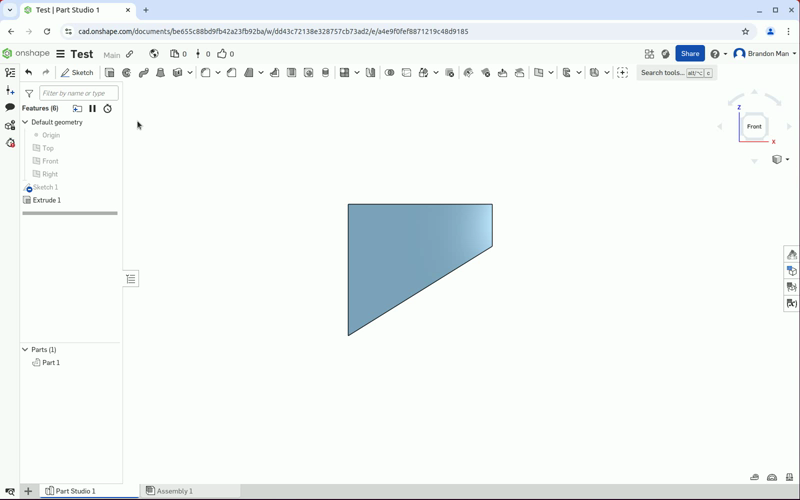
mouse_move(73, 189)
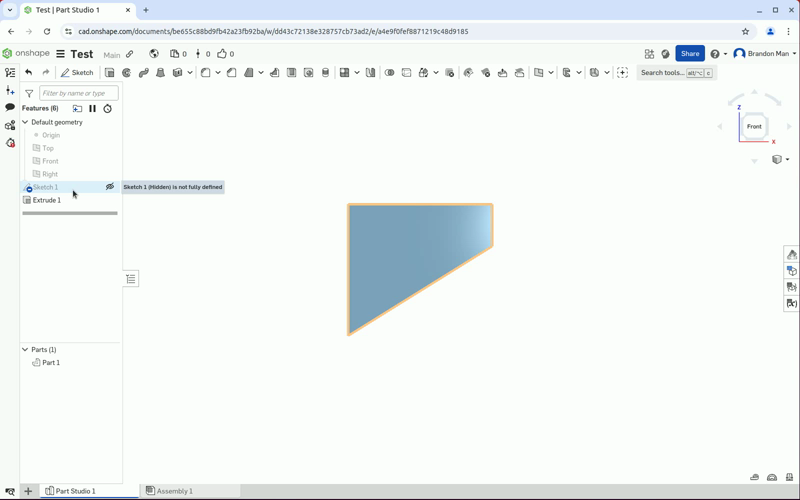
click(73, 189)
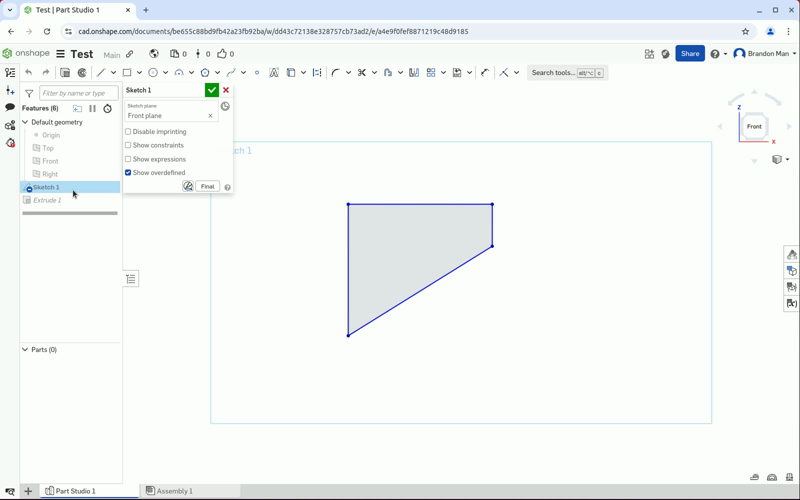
mouse_move(229, 92)
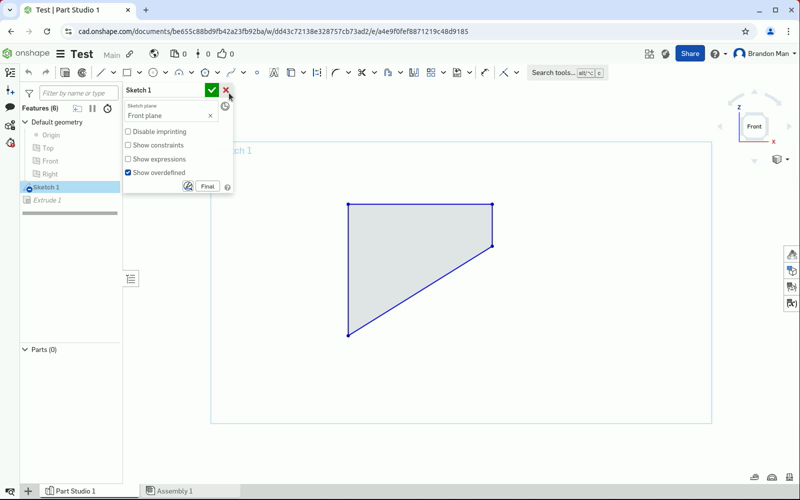
click(229, 92)
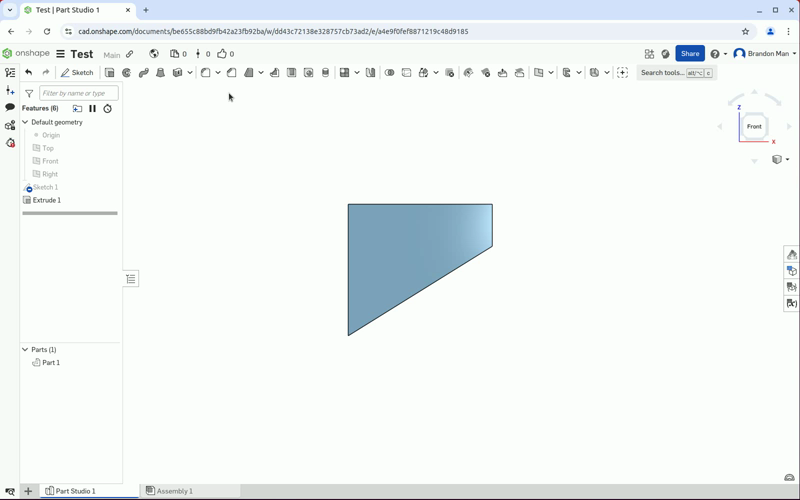
mouse_move(541, 75)
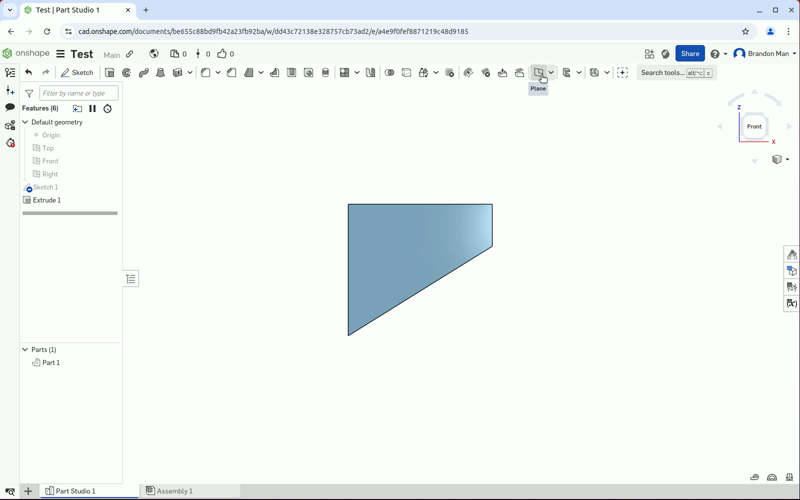
click(541, 75)
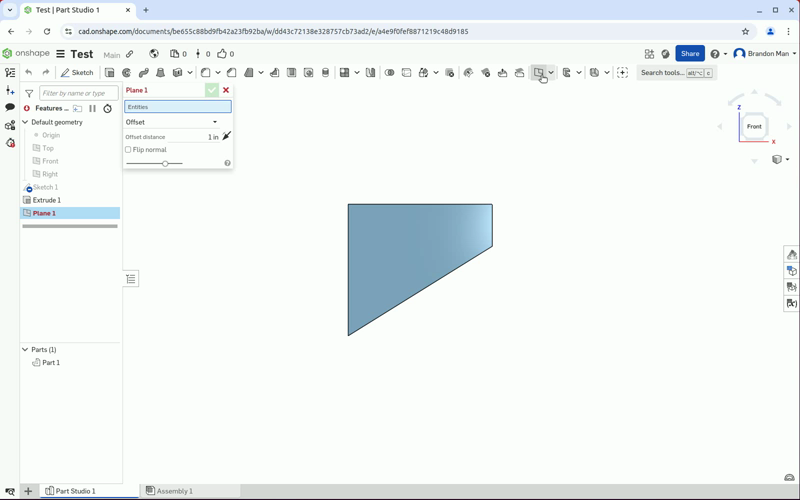
mouse_move(73, 163)
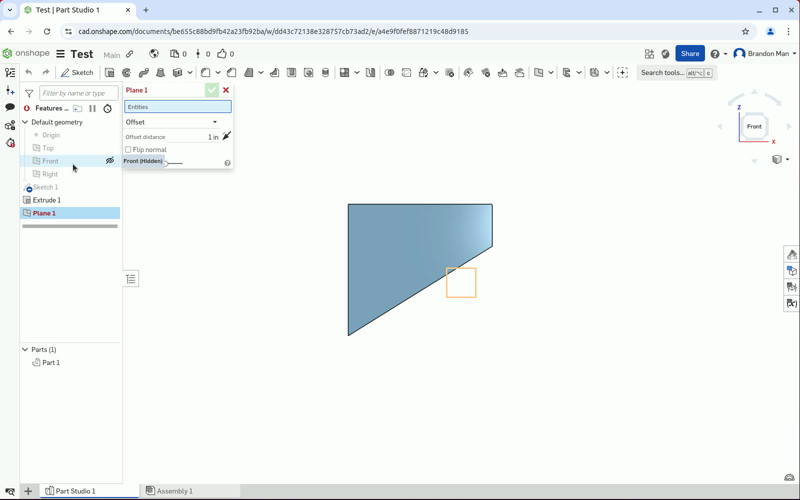
click(73, 163)
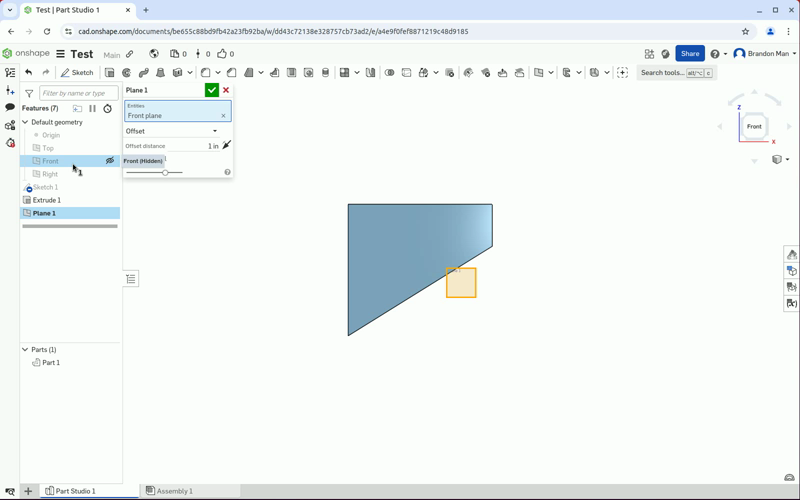
key(tab, 2)
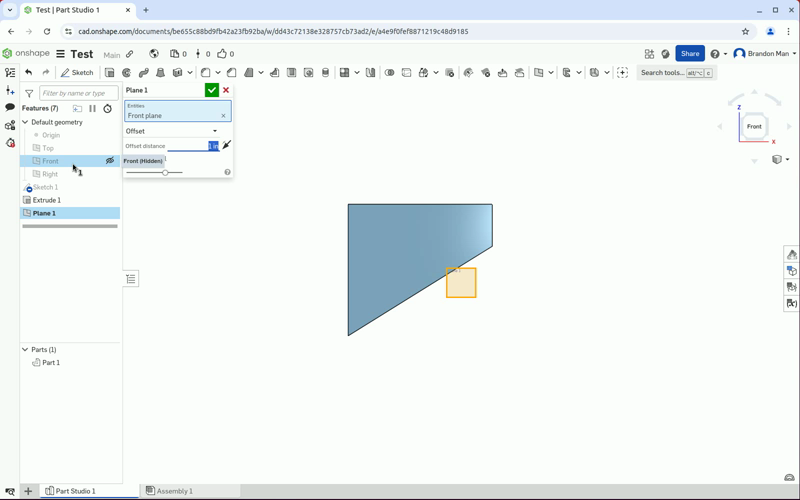
text(5.546)
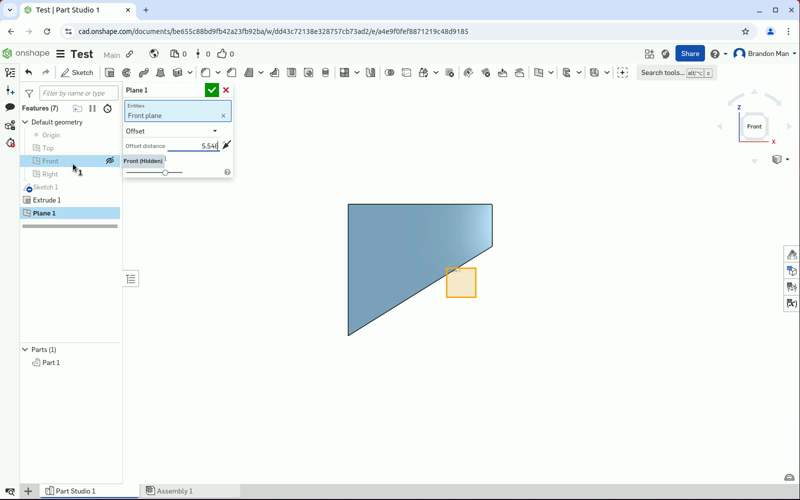
key(enter, 2)
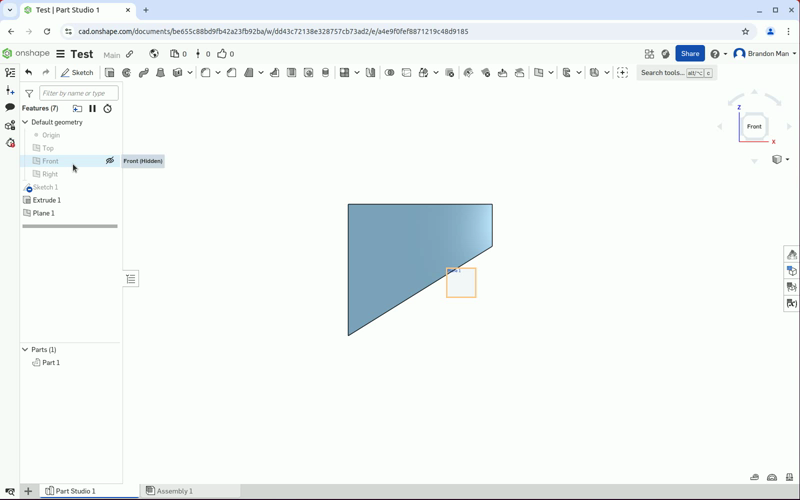
key(shift+s)
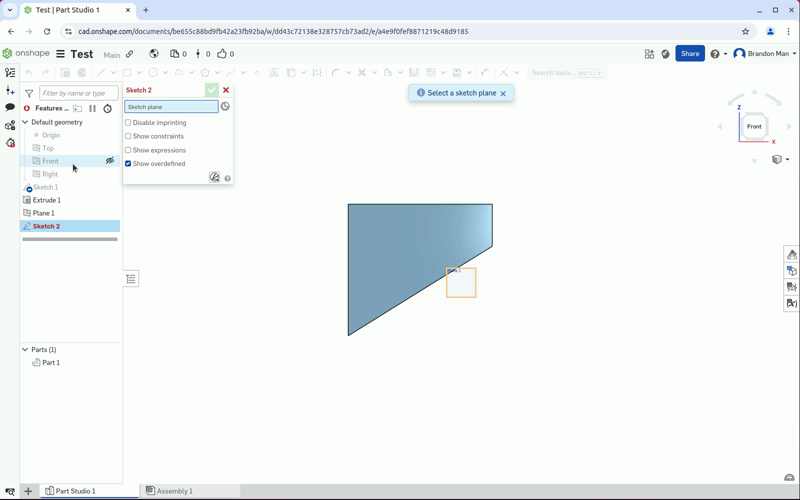
mouse_move(73, 215)
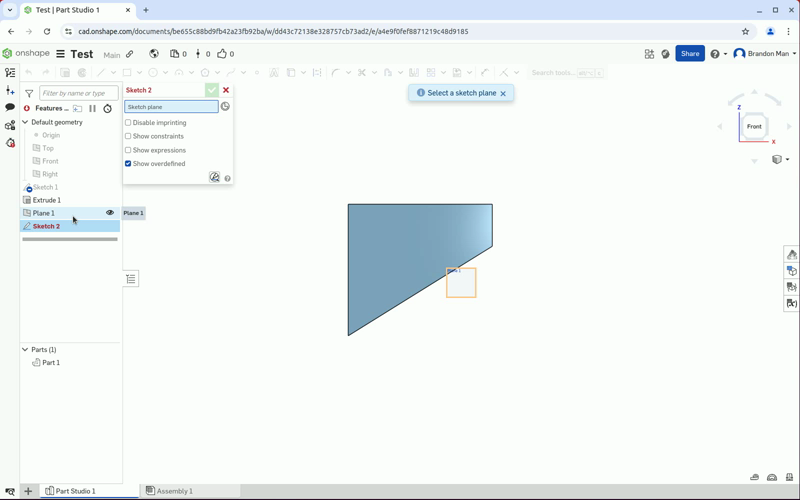
click(73, 215)
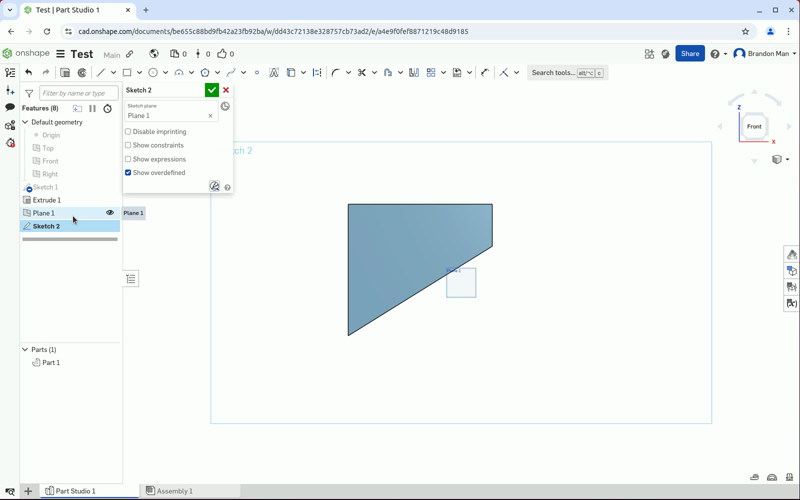
mouse_move(73, 352)
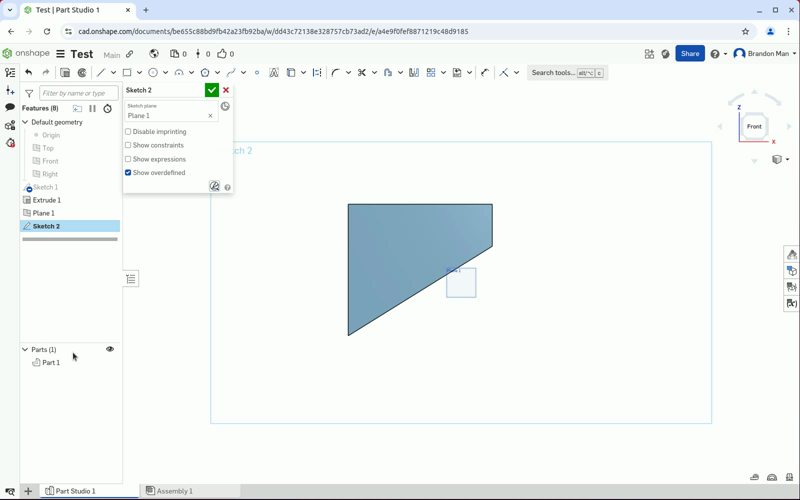
key(y)
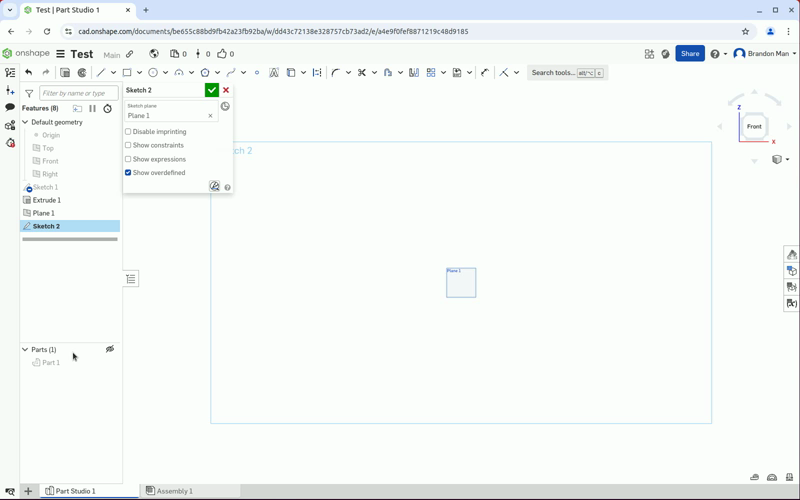
key(l)
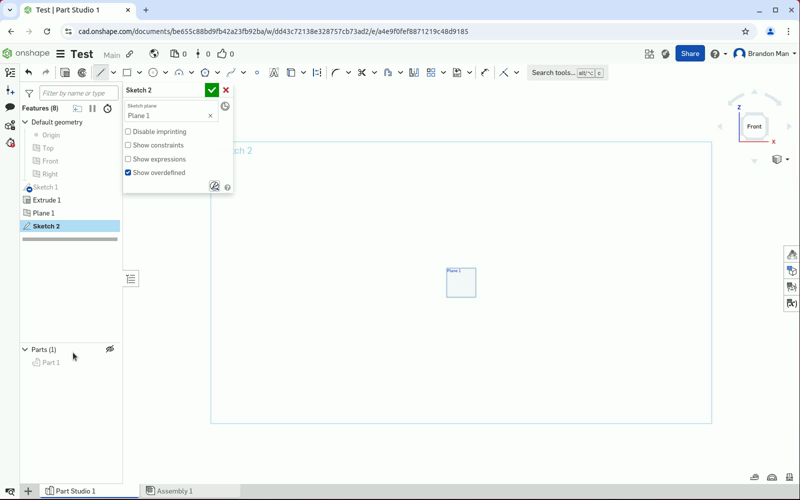
key_down(shift)
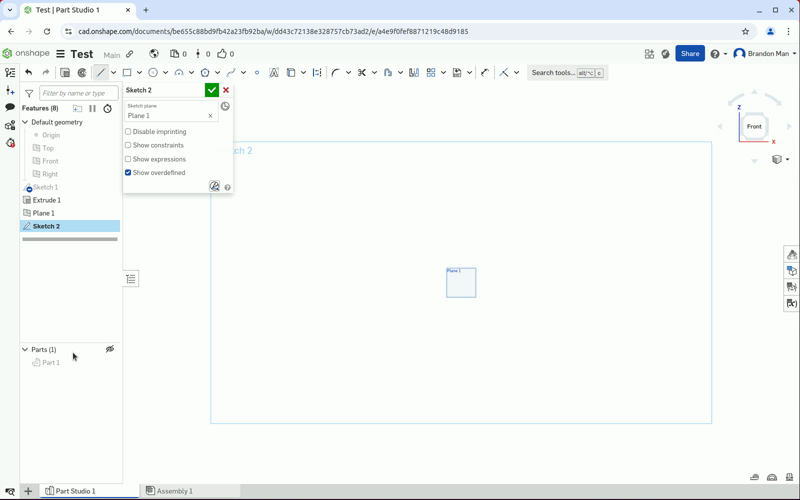
mouse_move(351, 329)
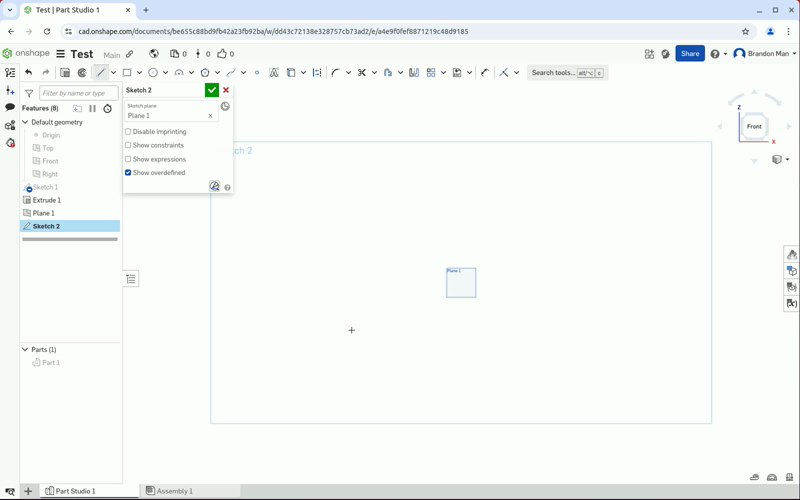
click(351, 329)
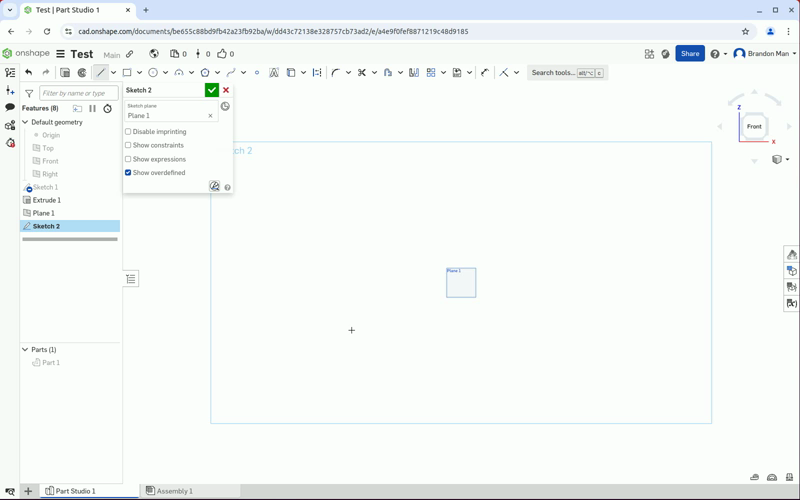
key_up(shift)
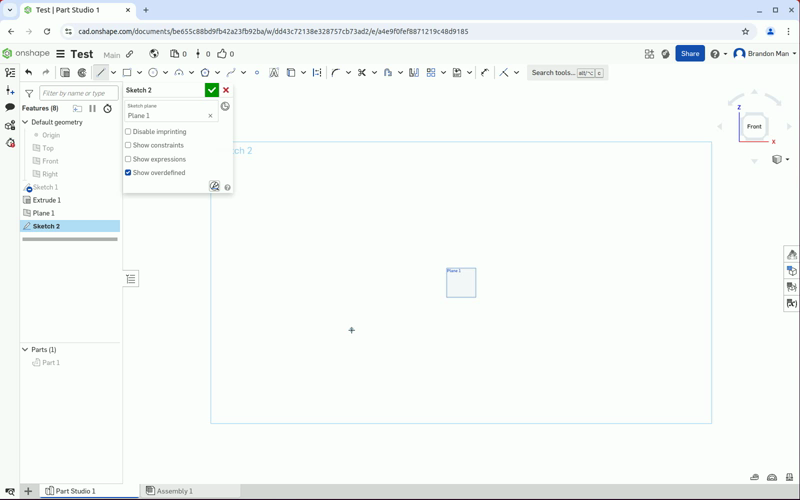
key_down(shift)
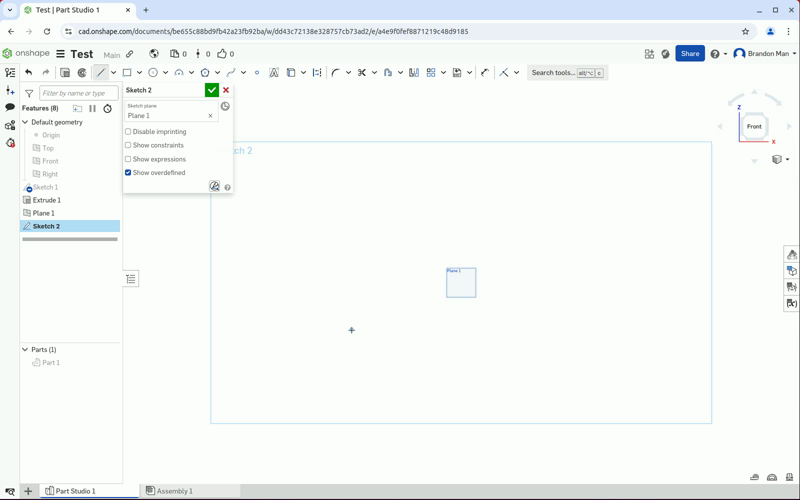
mouse_move(488, 244)
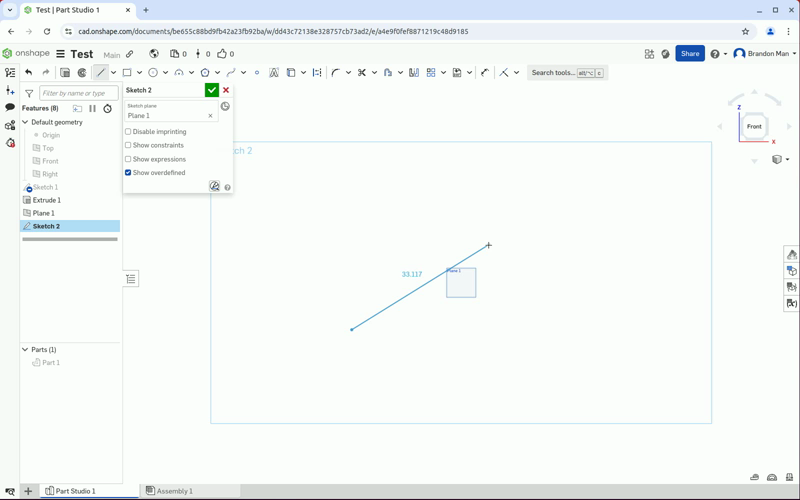
click(488, 244)
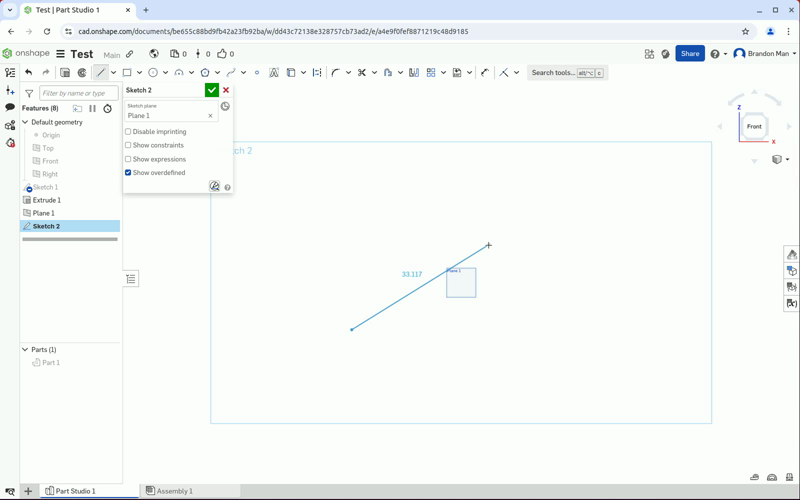
key_up(shift)
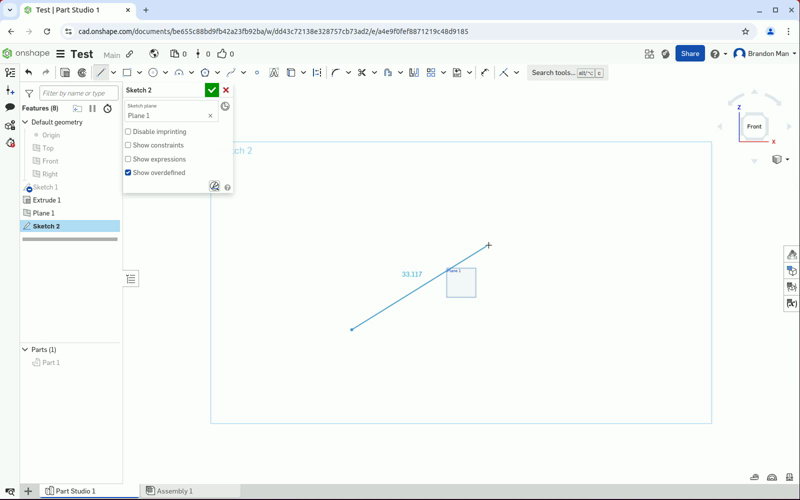
key_down(shift)
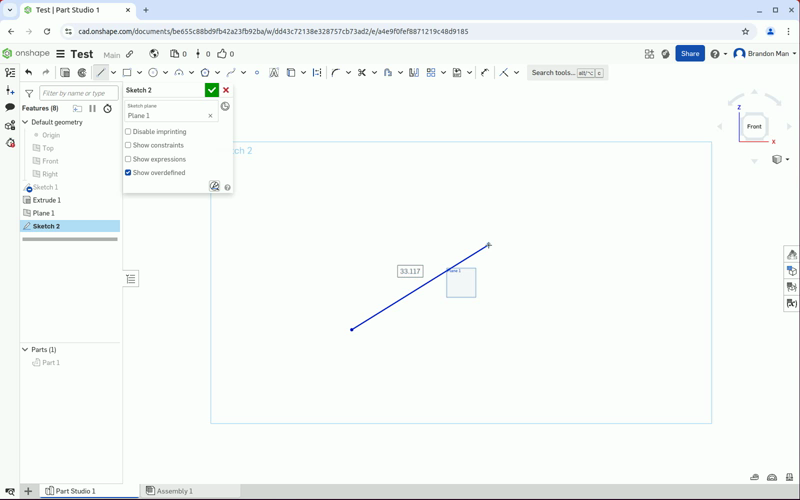
mouse_move(518, 244)
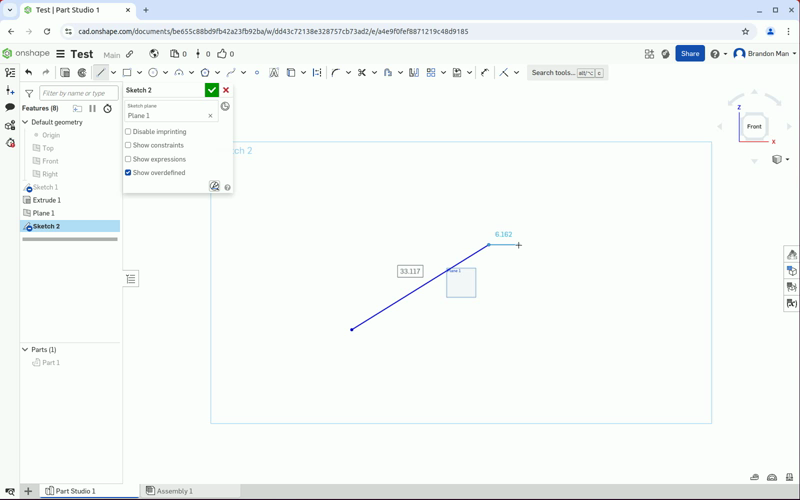
mouse_move(488, 207)
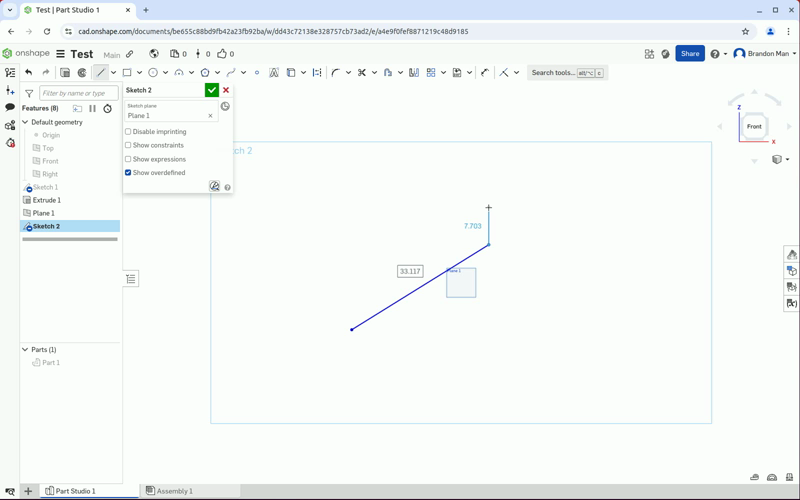
click(488, 207)
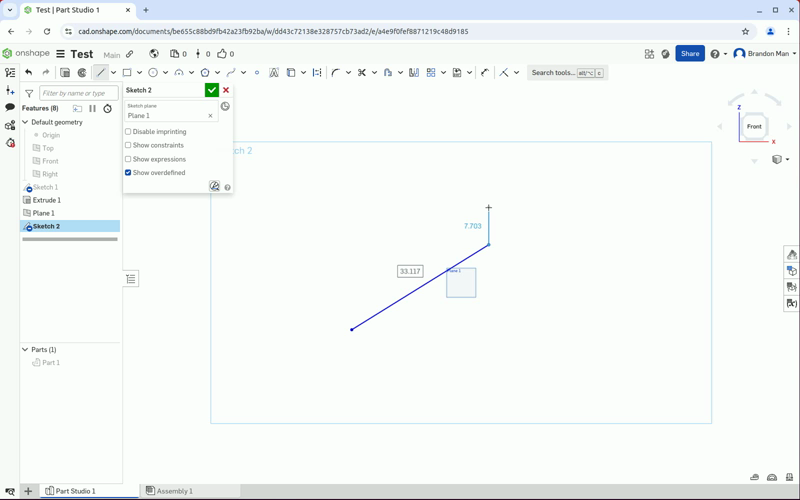
key_up(shift)
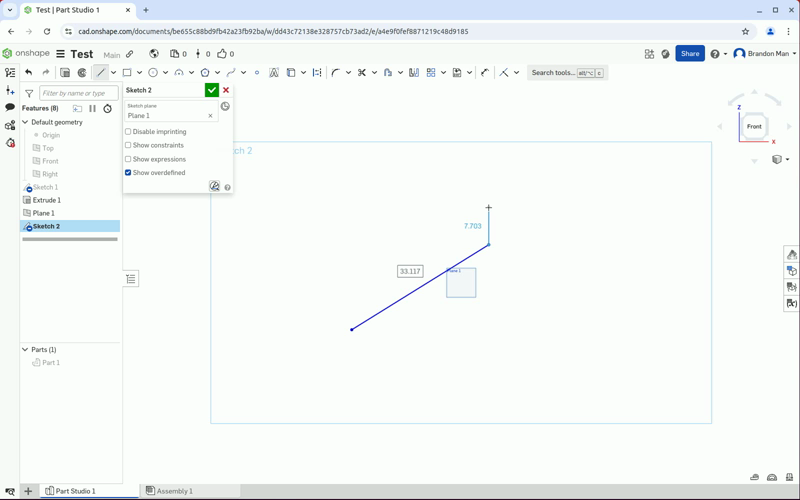
key_down(shift)
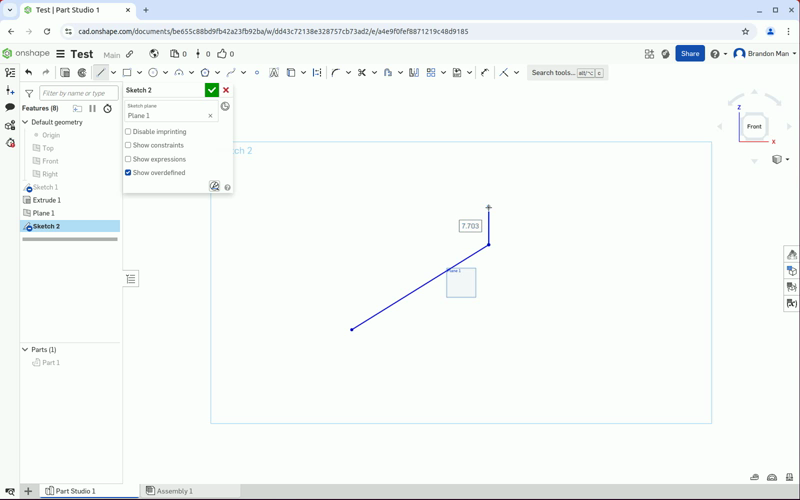
mouse_move(351, 207)
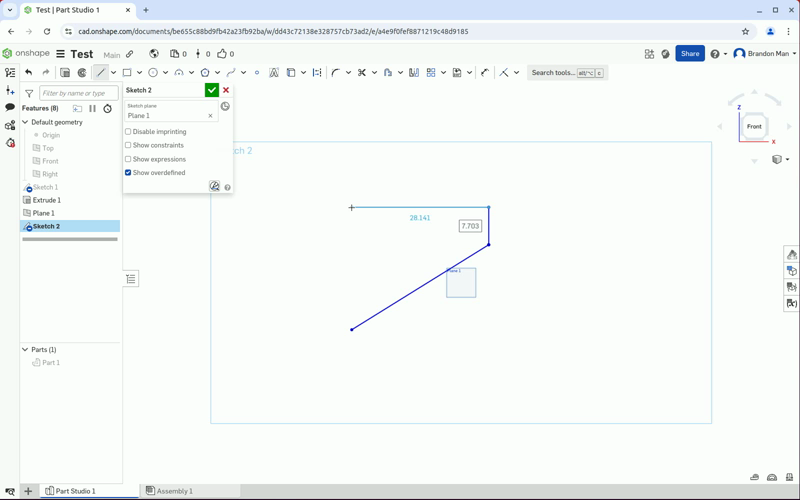
click(351, 207)
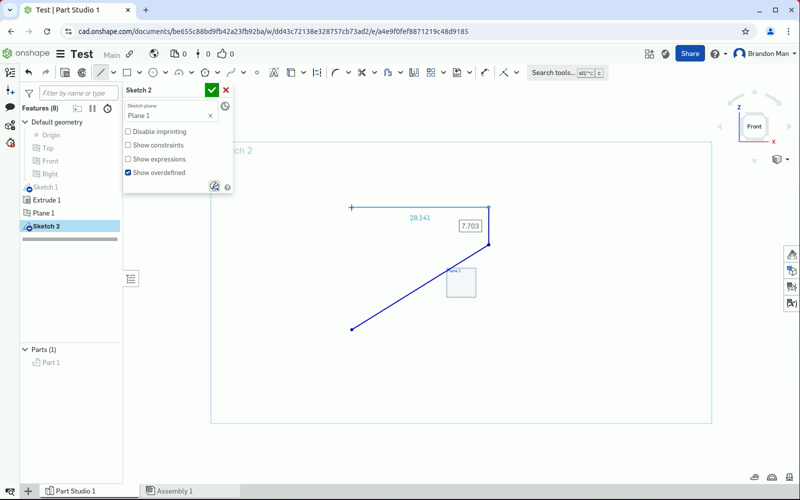
key_up(shift)
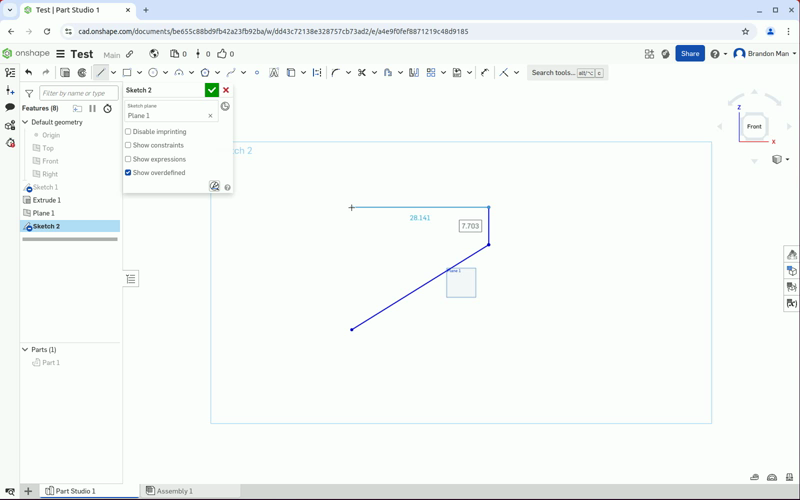
key_down(shift)
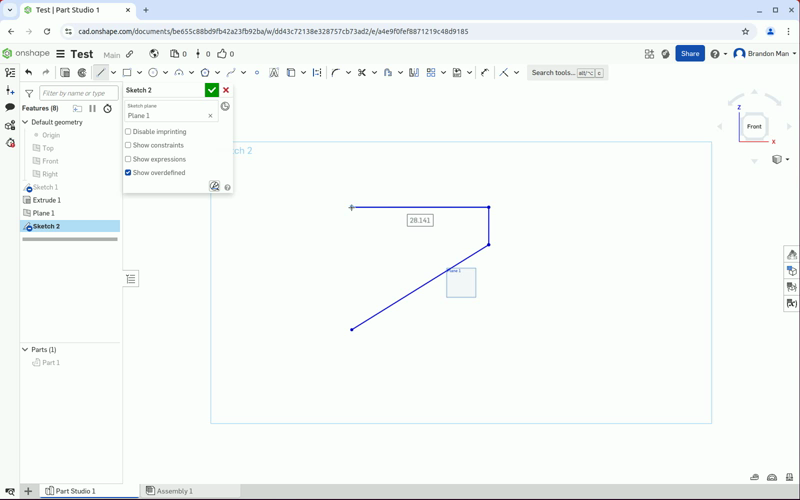
mouse_move(351, 329)
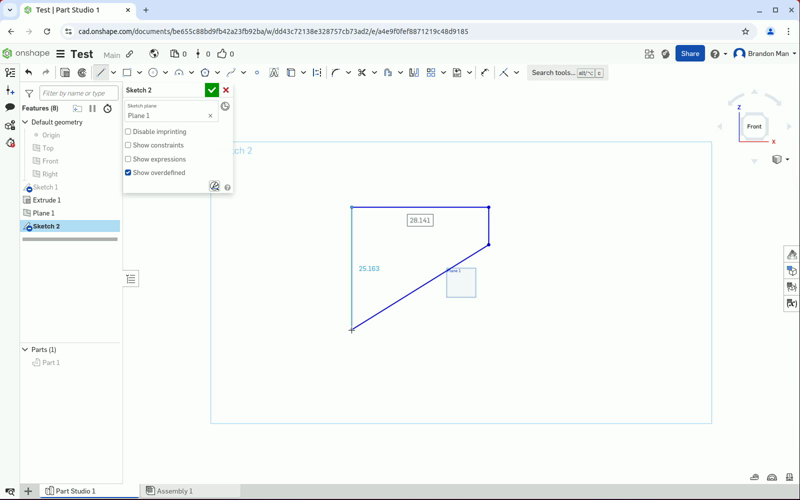
key_up(shift)
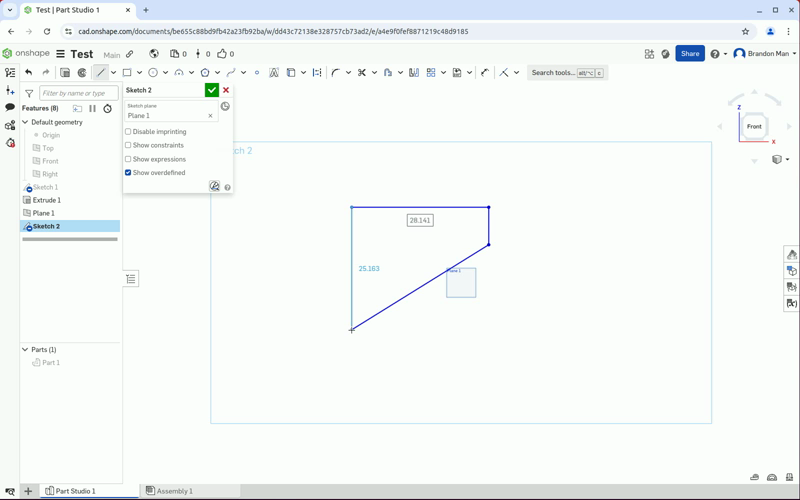
click(351, 329)
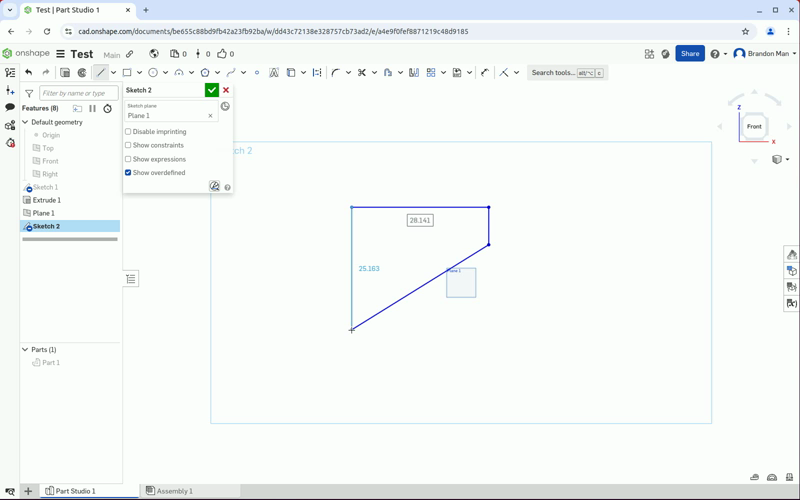
key(esc)
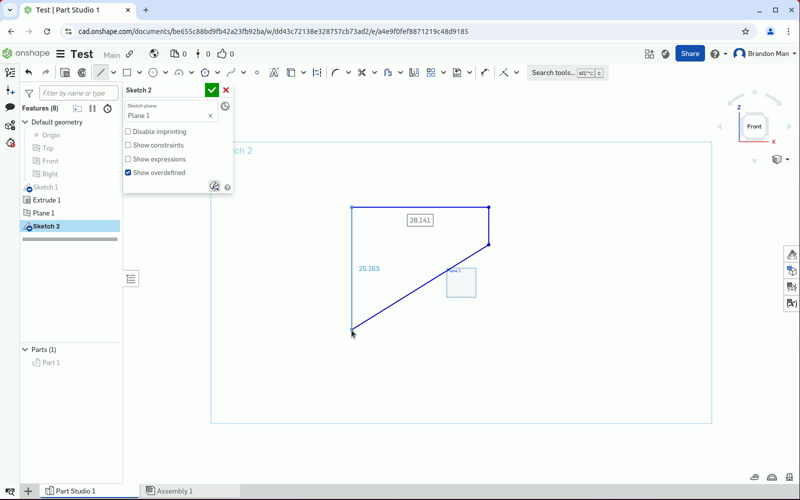
mouse_move(423, 231)
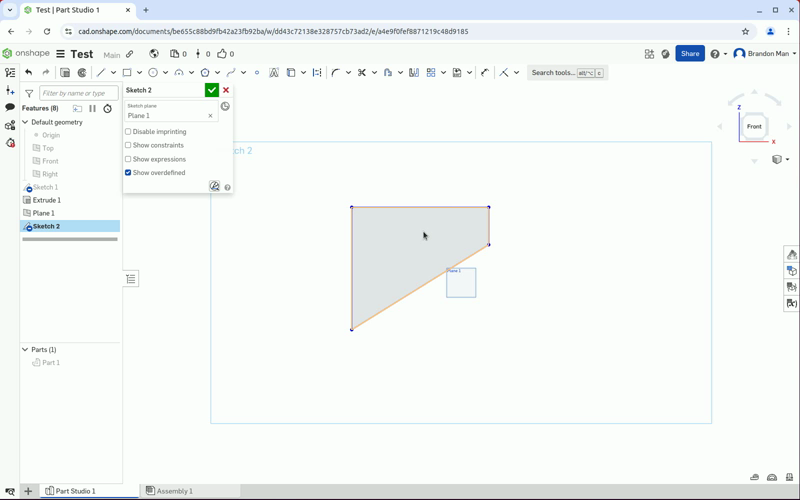
click(423, 231)
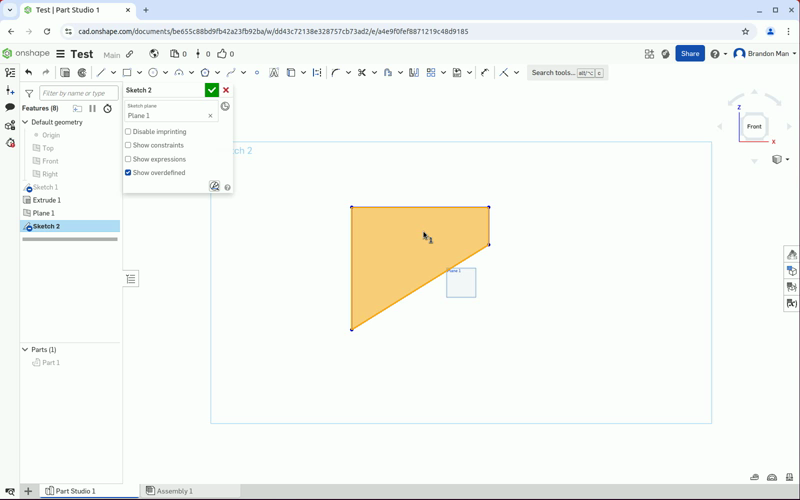
mouse_move(73, 352)
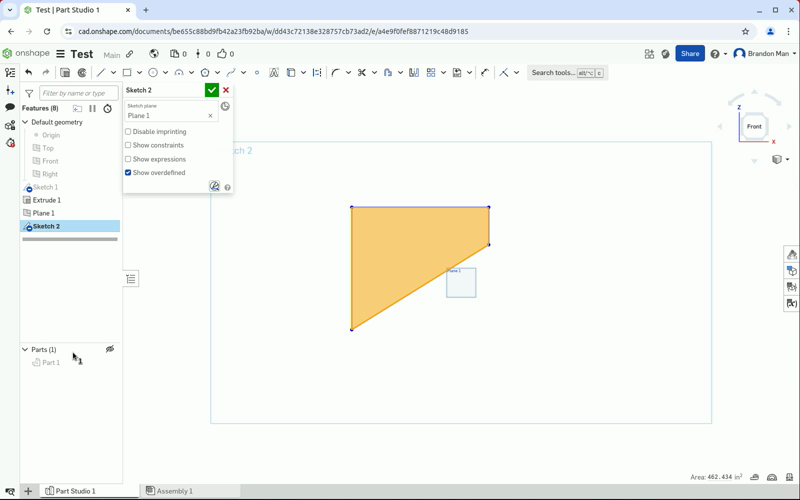
key(shift+y)
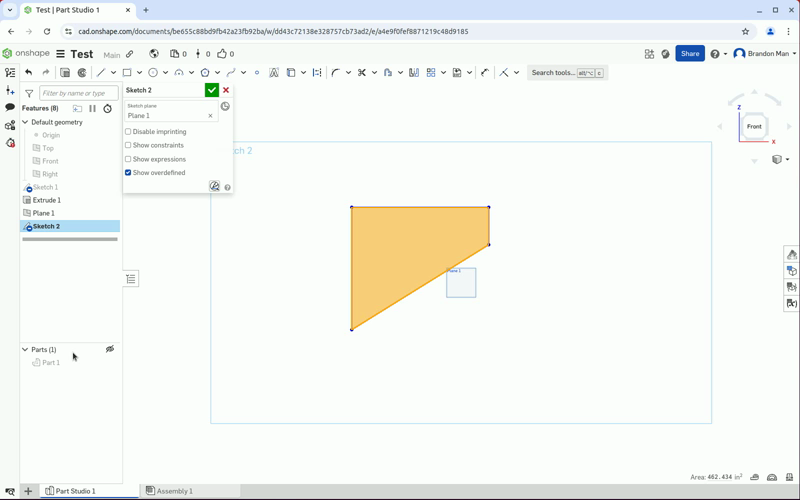
key(shift+e)
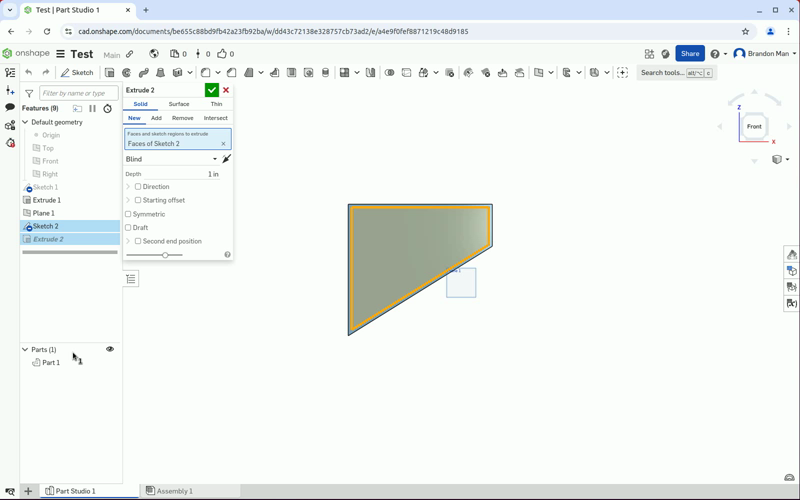
mouse_move(143, 106)
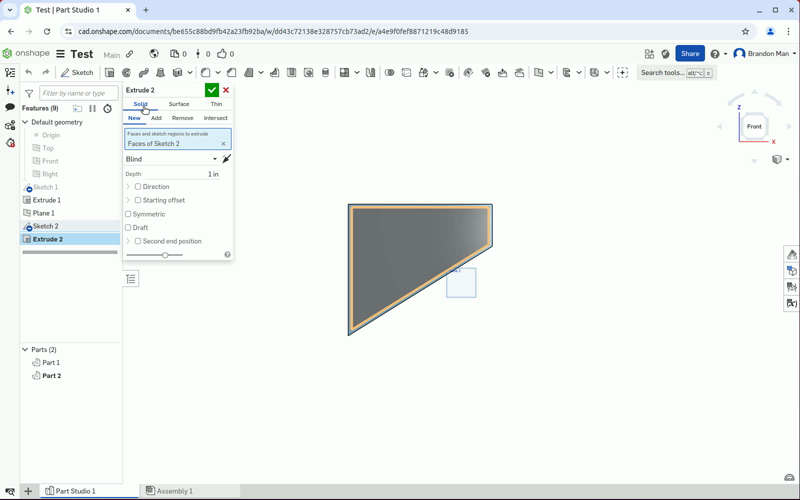
click(143, 106)
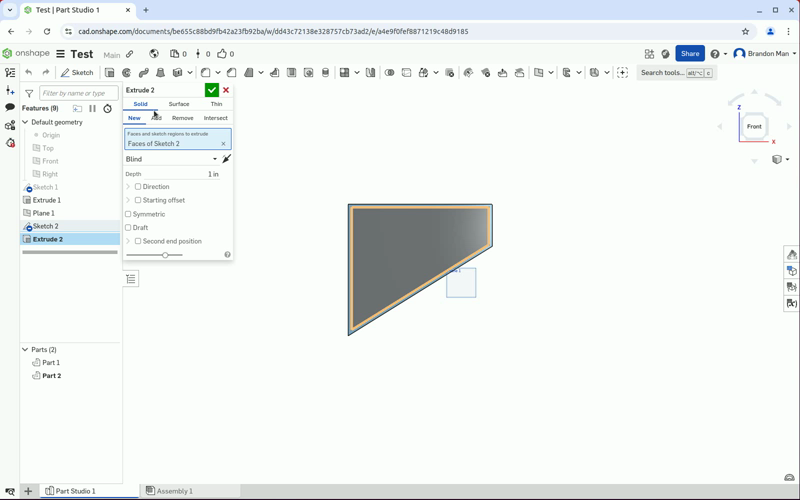
mouse_move(186, 120)
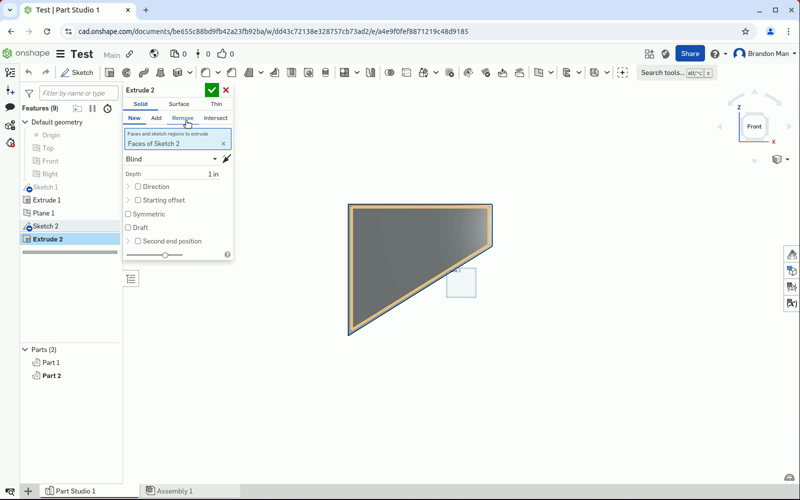
click(186, 120)
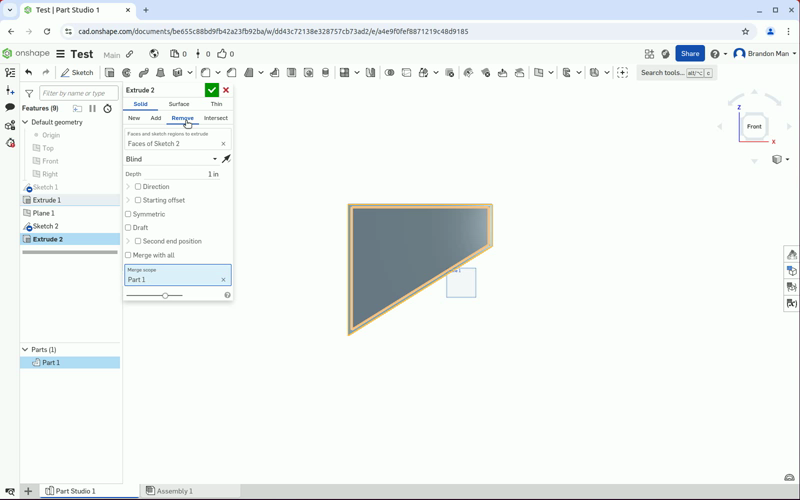
key(tab, 4)
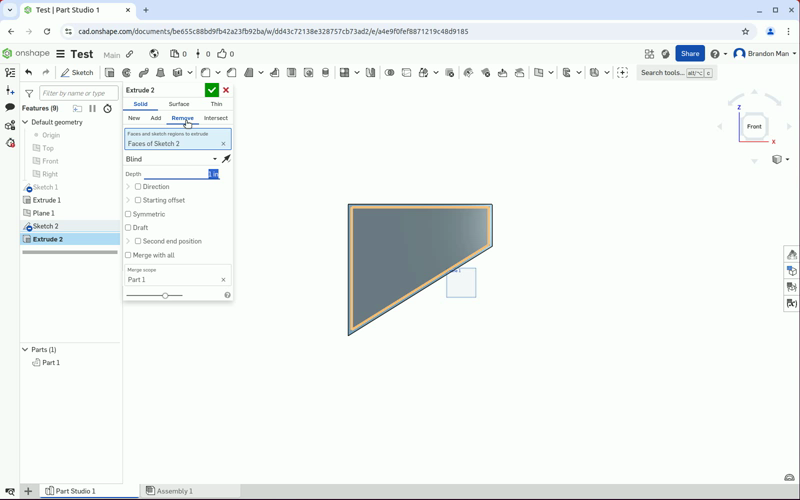
text(0.481)
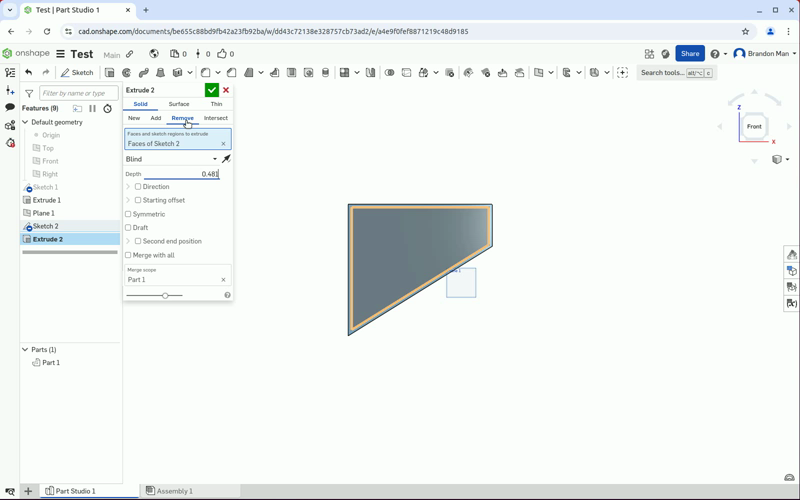
key(tab, 6)
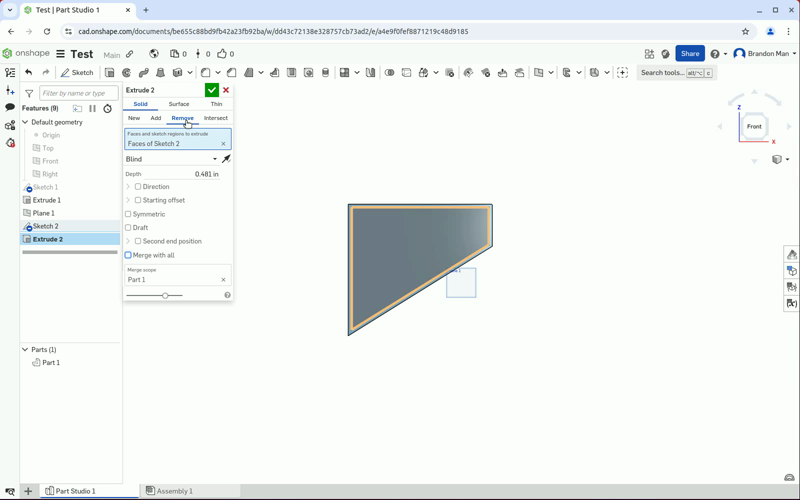
key(space)
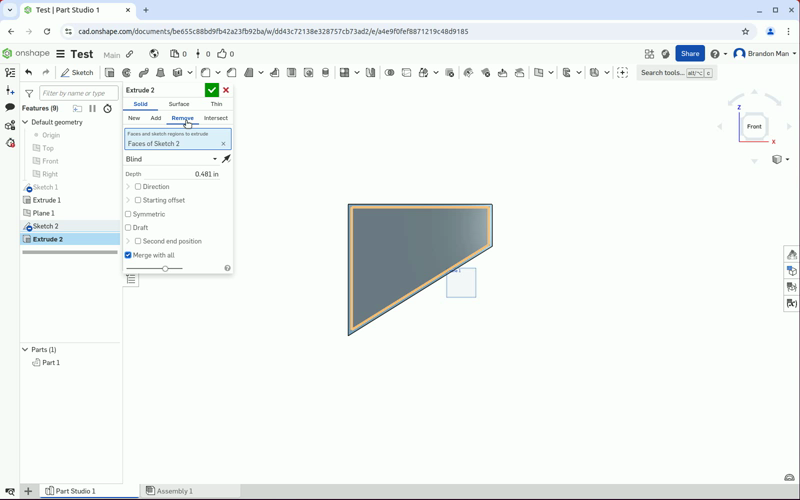
key(enter)
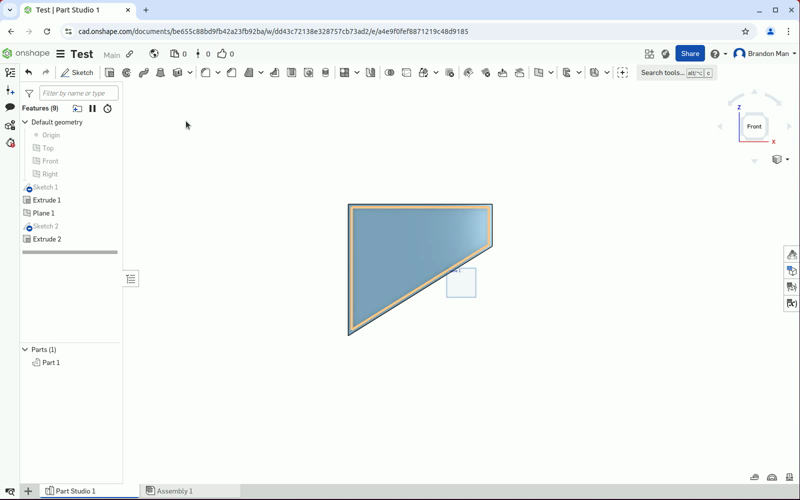
key(shift+h)
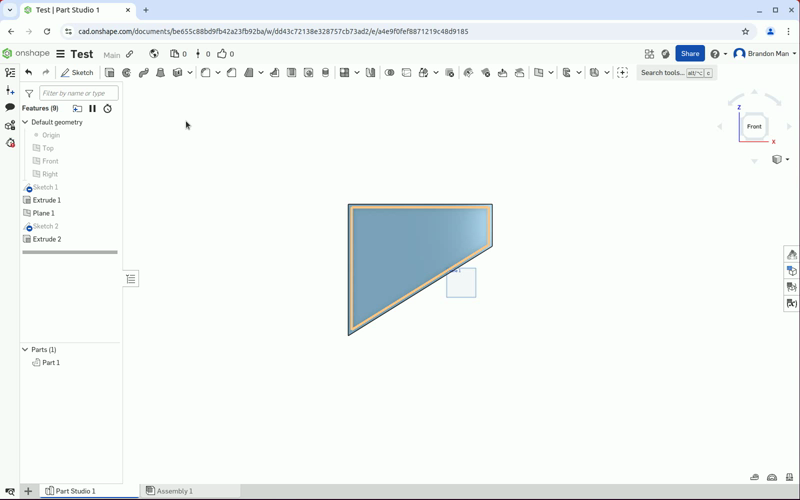
key(shift+h)
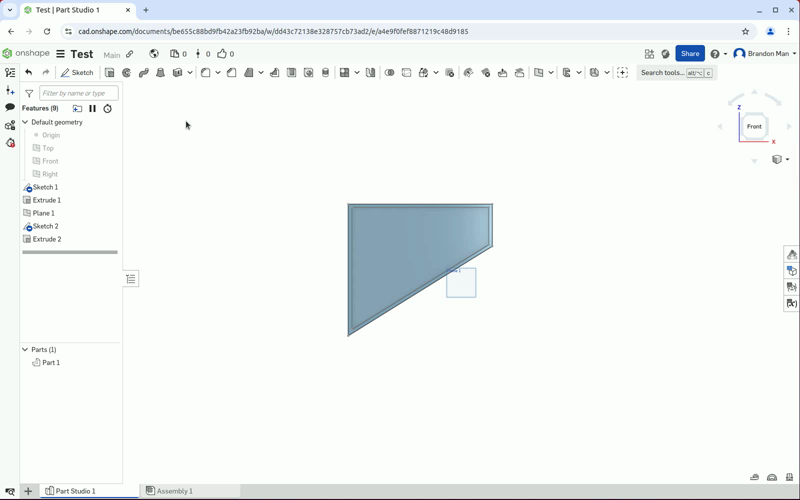
key(shift+7)
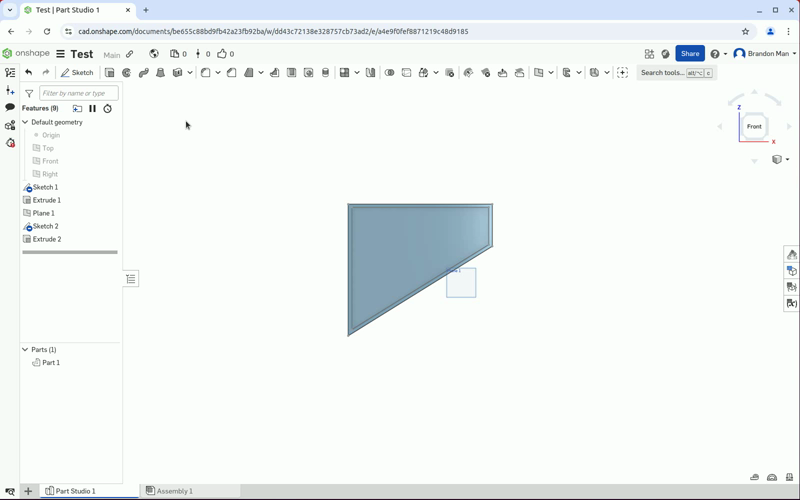
key(left, 2)
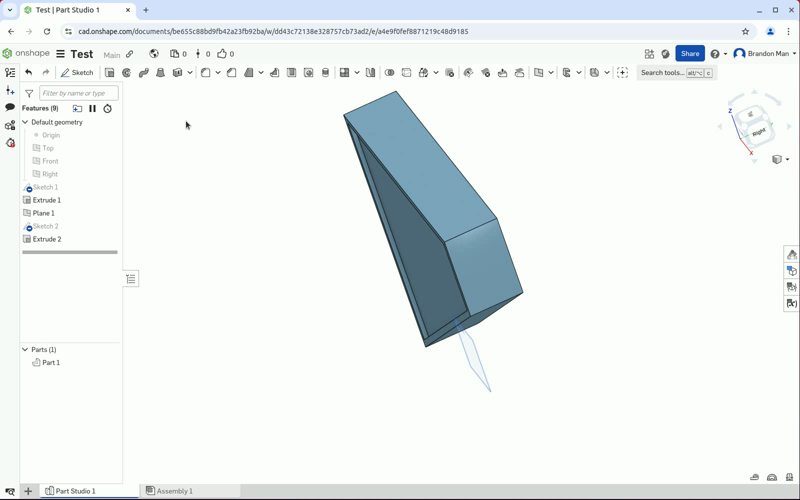
key(down, 2)
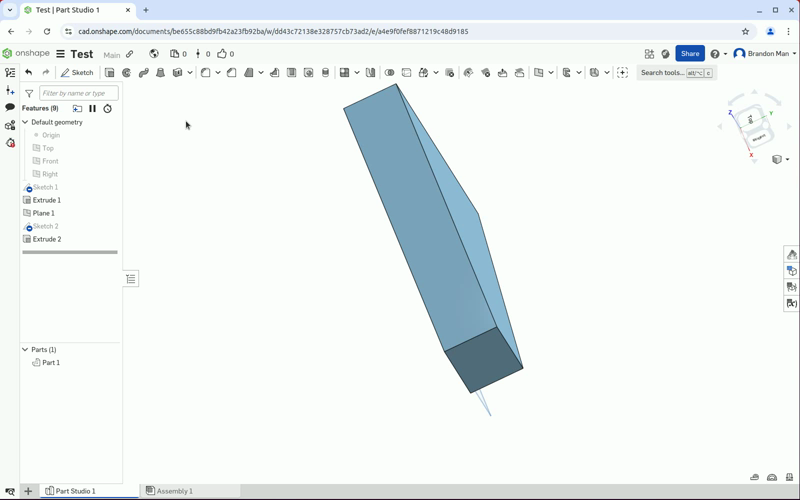
key(up, 2)
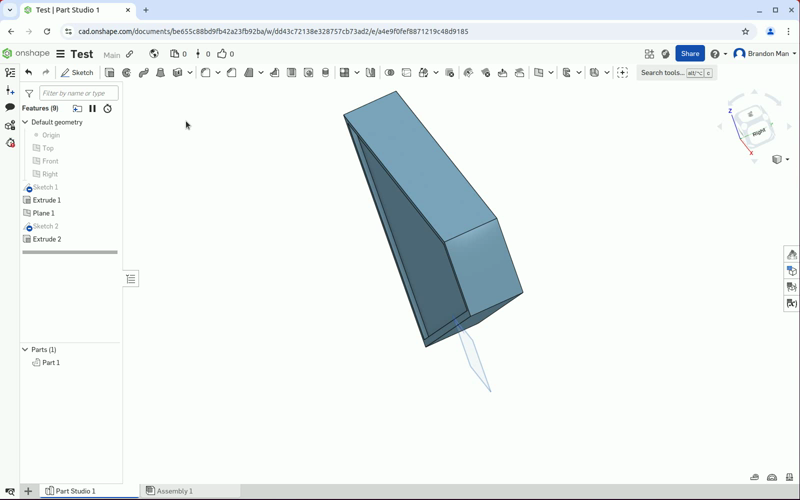
key(right, 2)
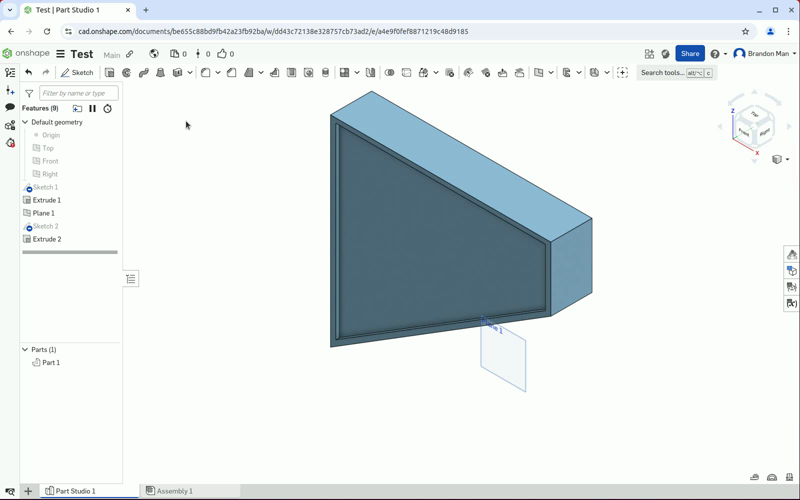
mouse_move(73, 189)
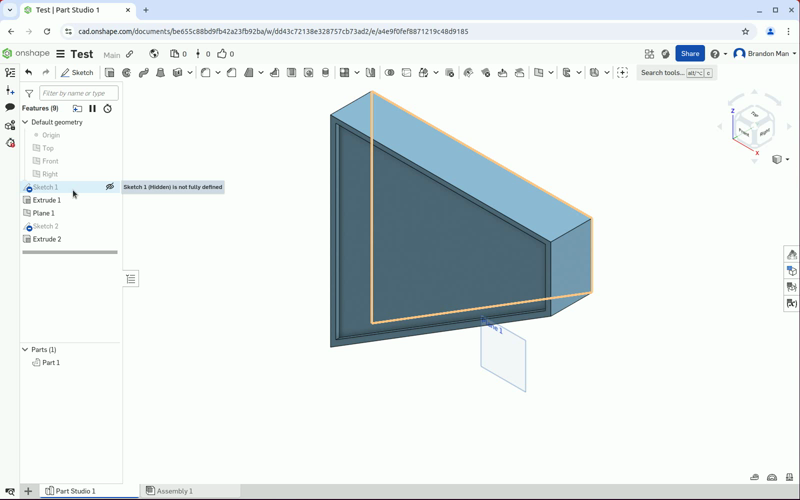
click(73, 189)